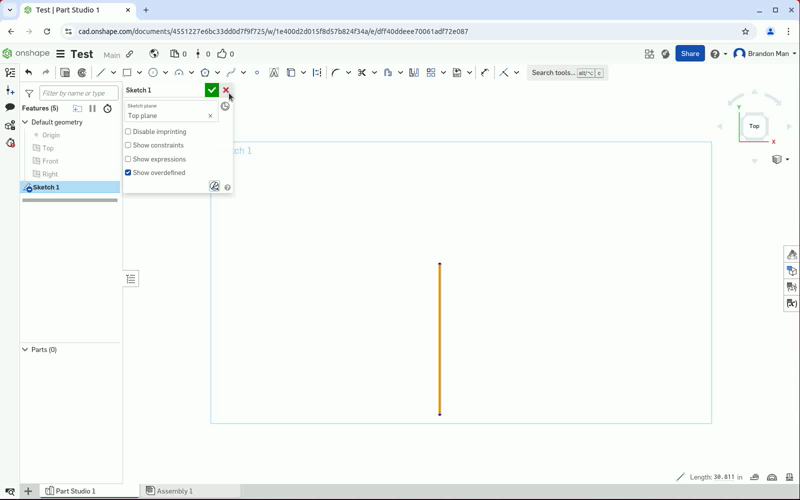
key(shift+h)
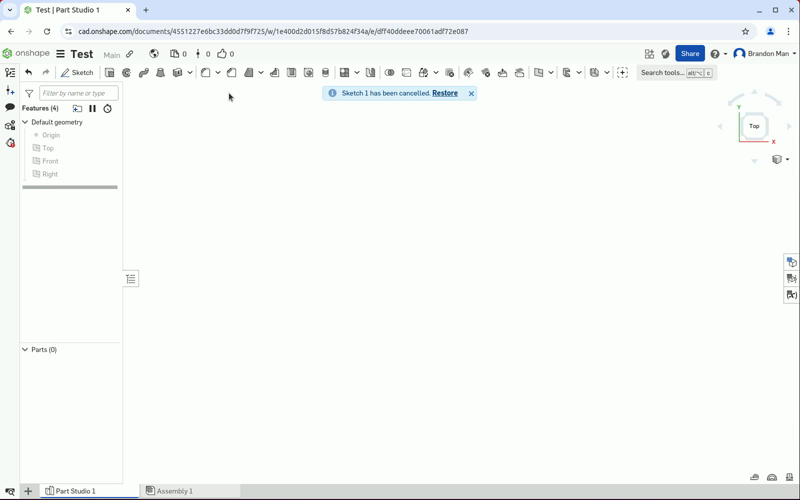
mouse_move(73, 352)
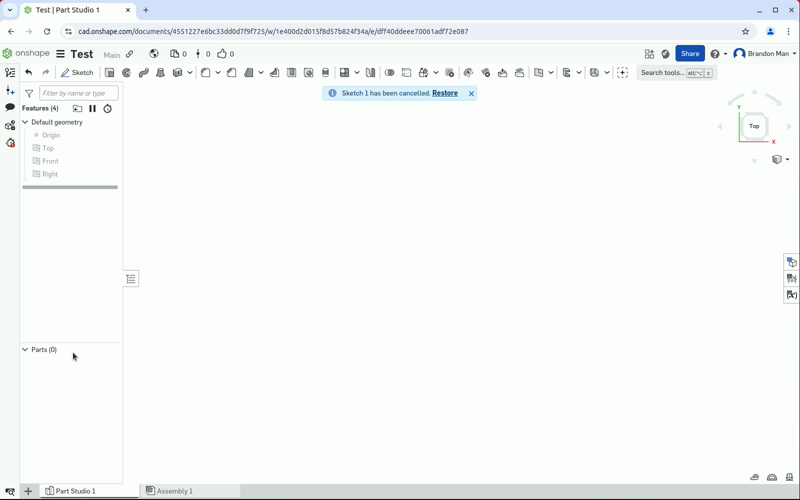
key(y)
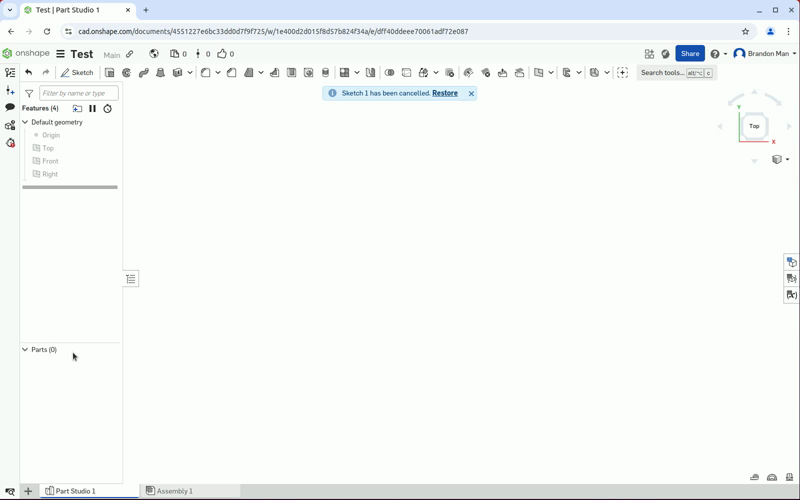
key(shift+p)
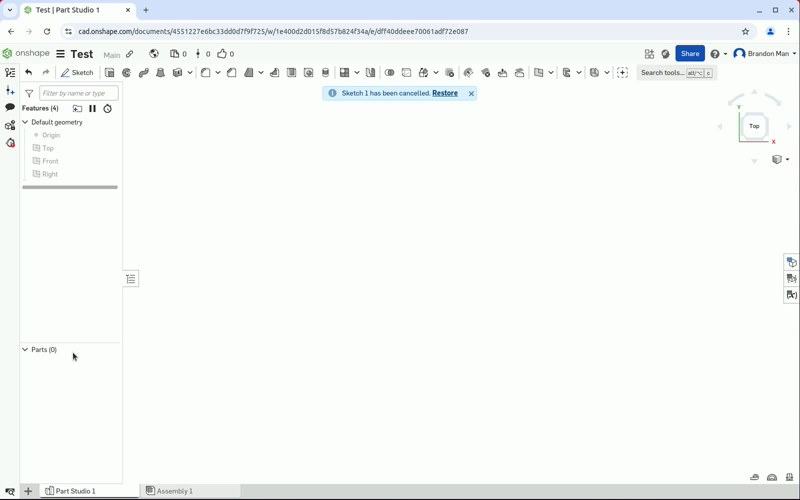
key(space)
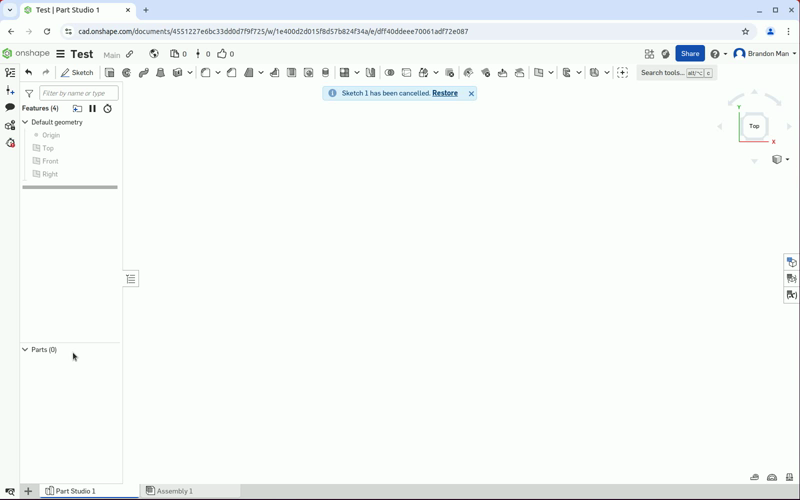
key_down(shift)
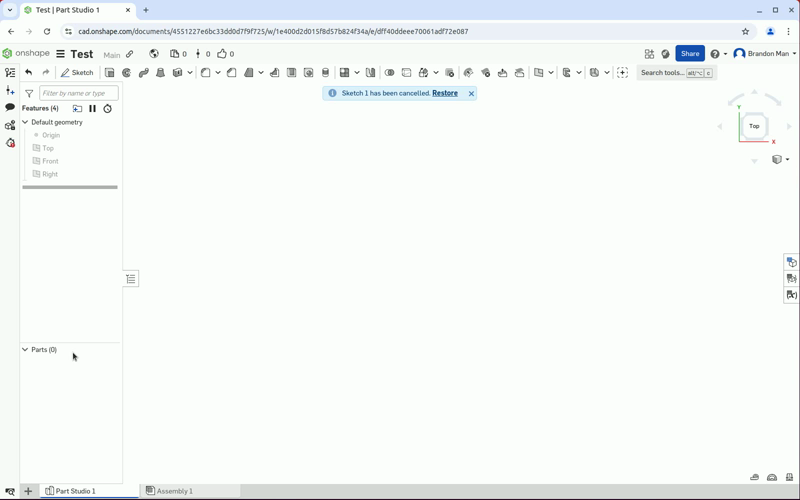
key(up)
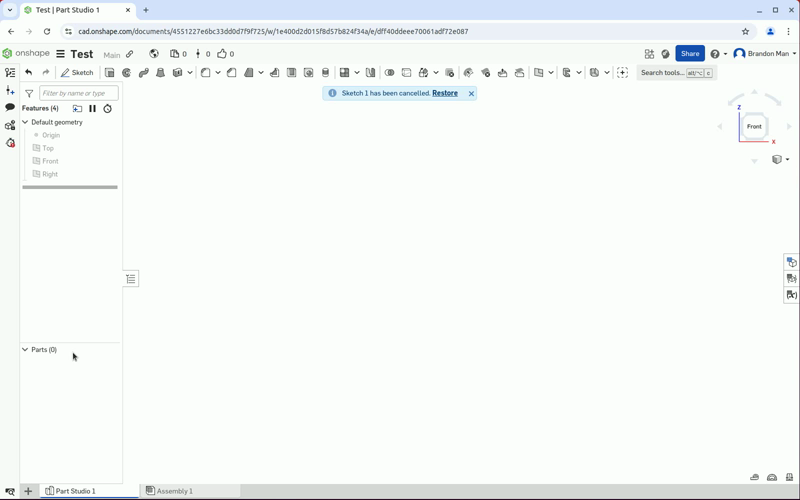
key_up(shift)
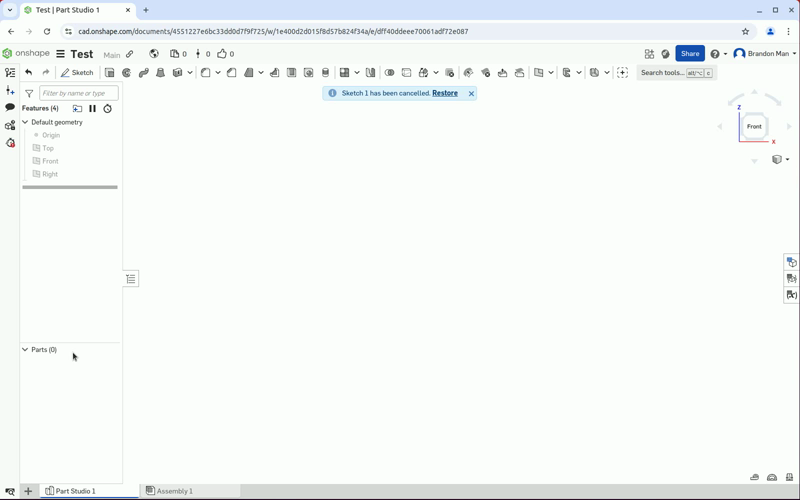
key(space)
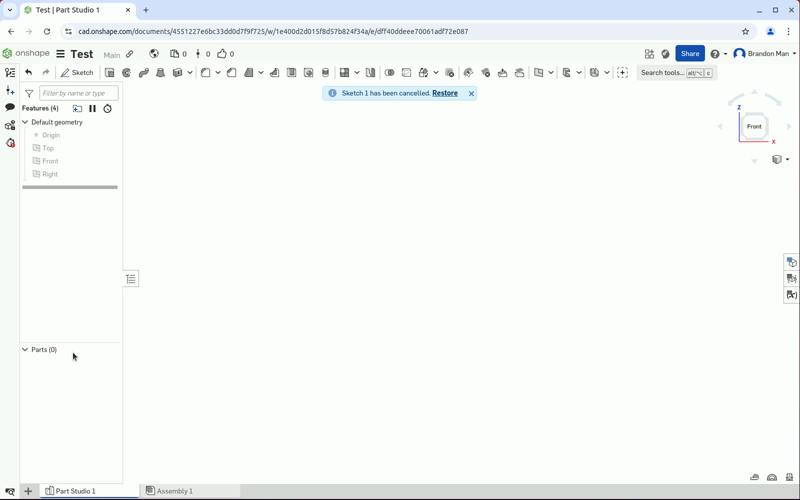
key_down(shift)
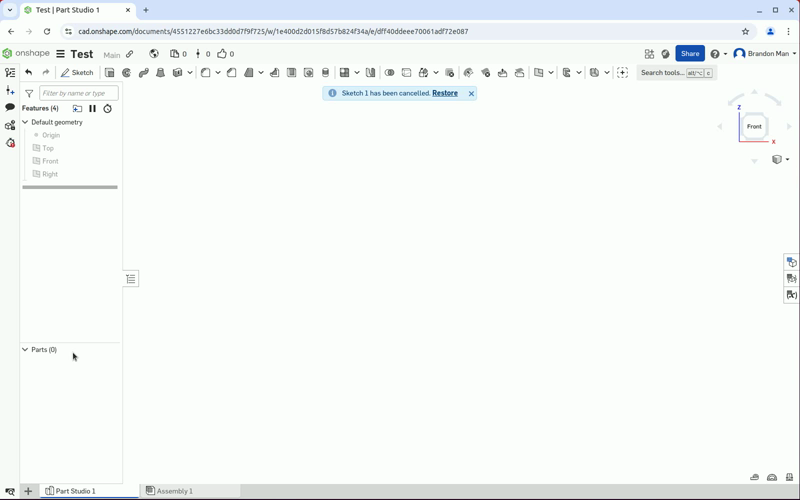
key(left)
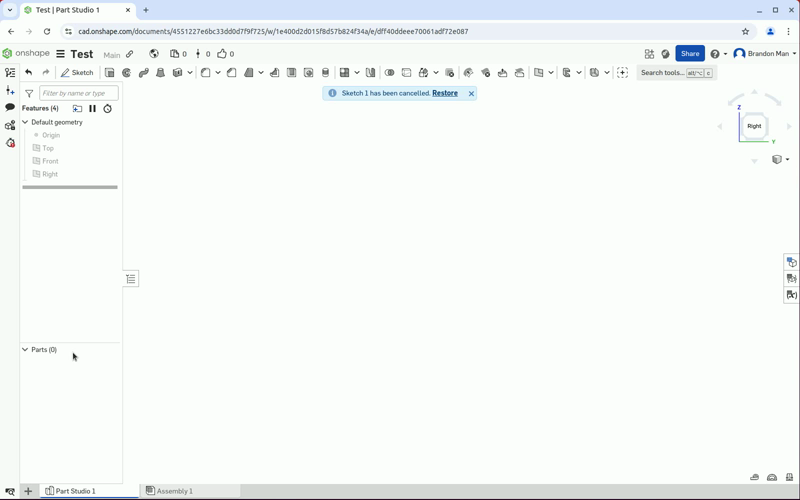
key_up(shift)
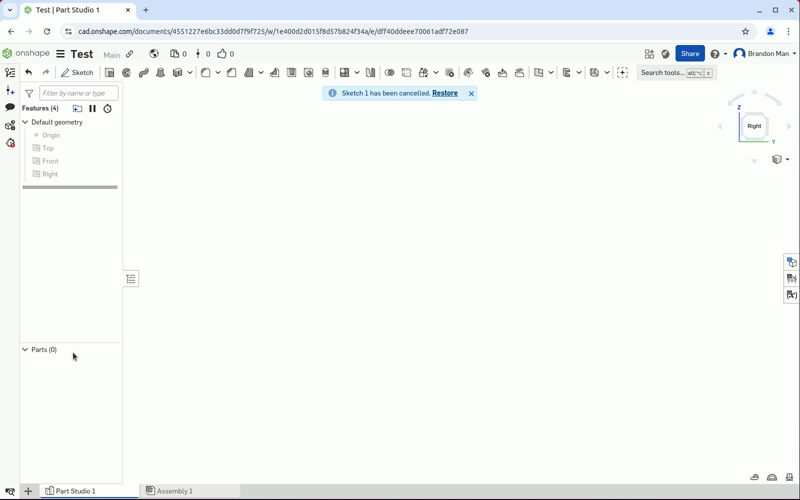
mouse_move(73, 352)
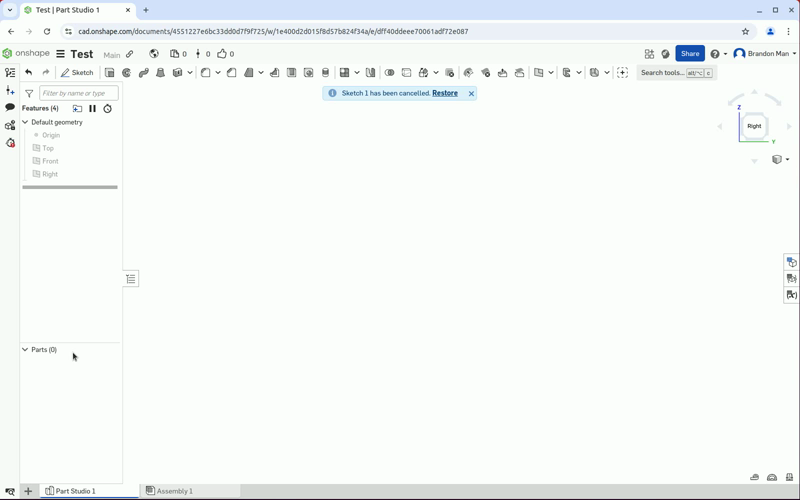
key(shift+y)
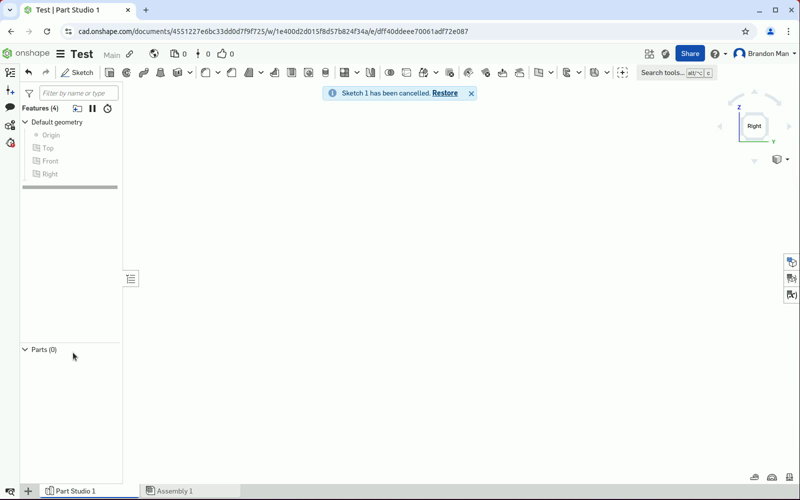
key(shift+s)
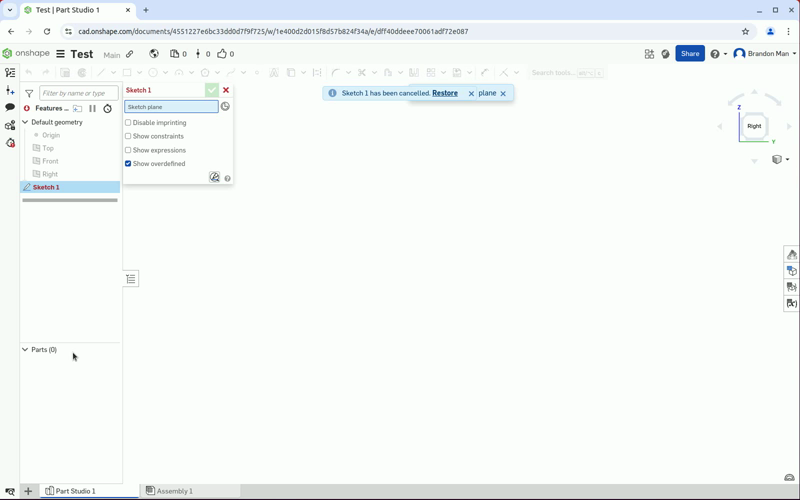
mouse_move(73, 176)
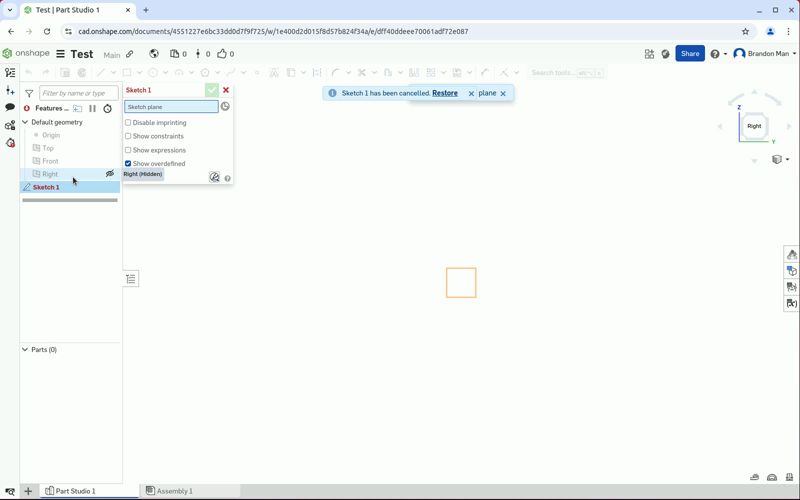
click(73, 176)
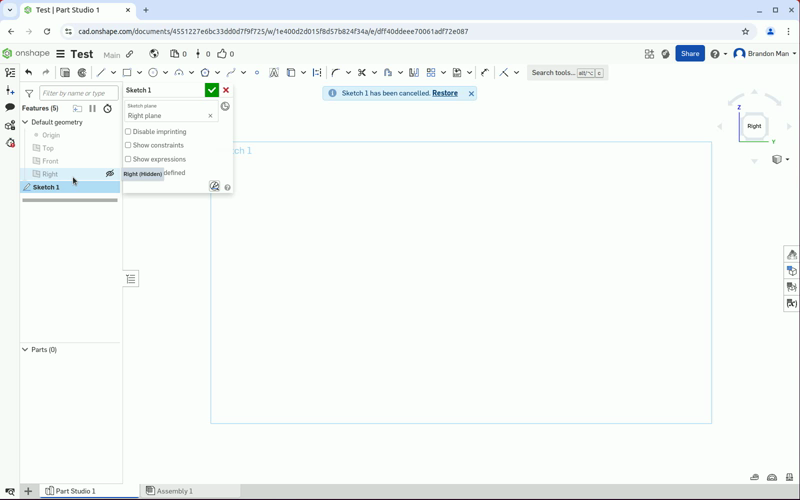
mouse_move(73, 352)
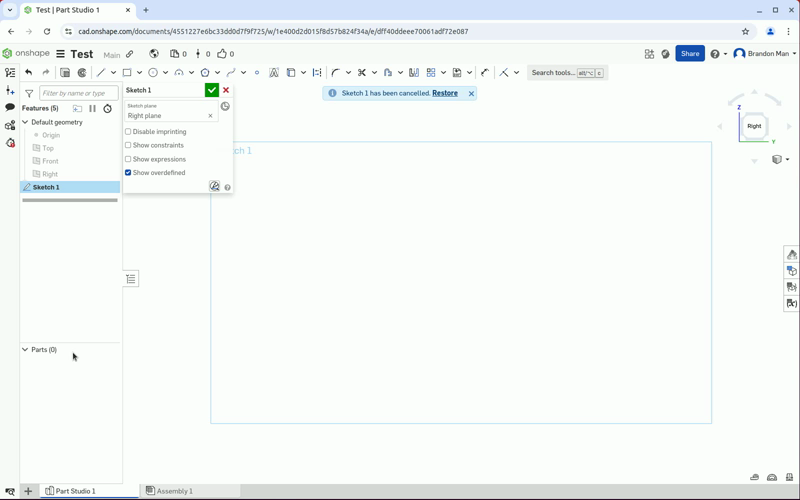
key(y)
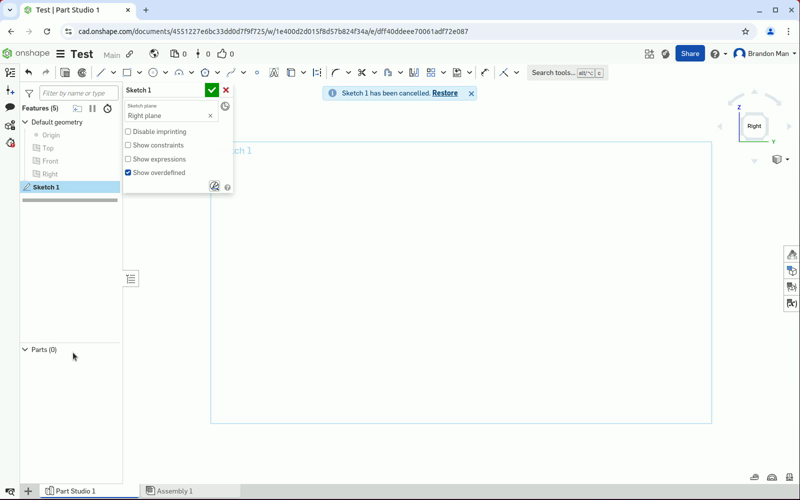
key(l)
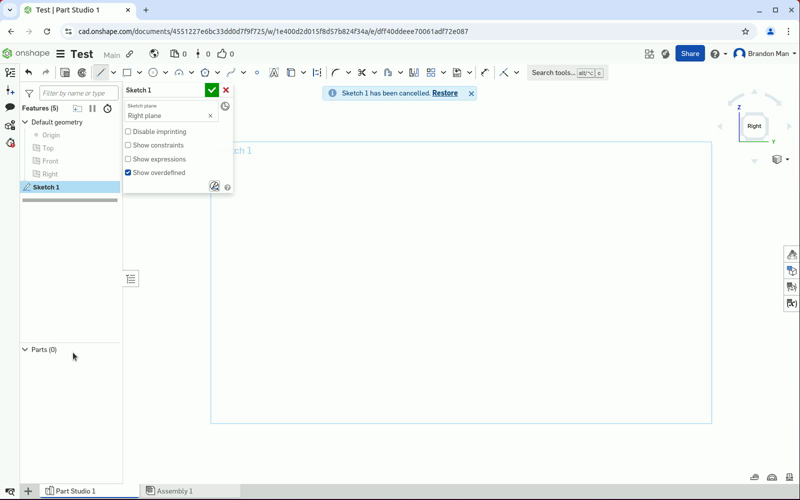
key_down(shift)
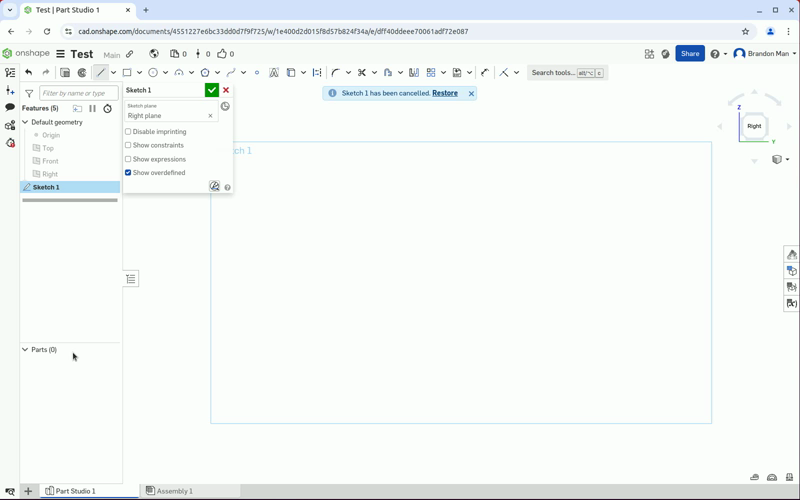
mouse_move(498, 282)
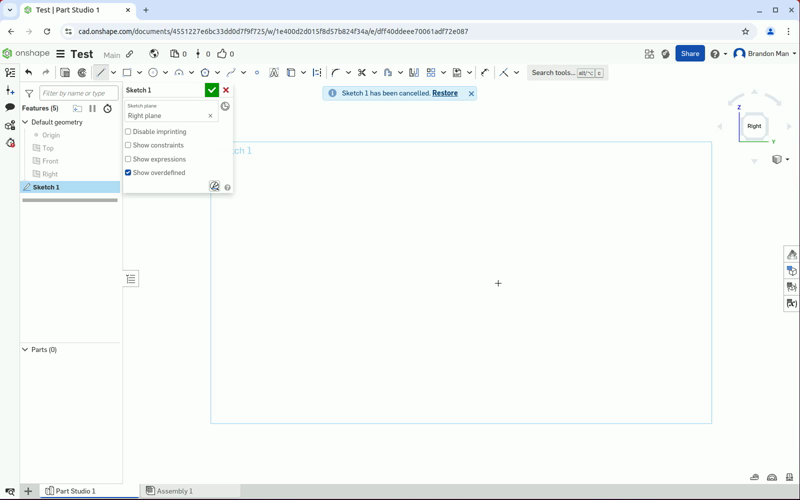
click(498, 282)
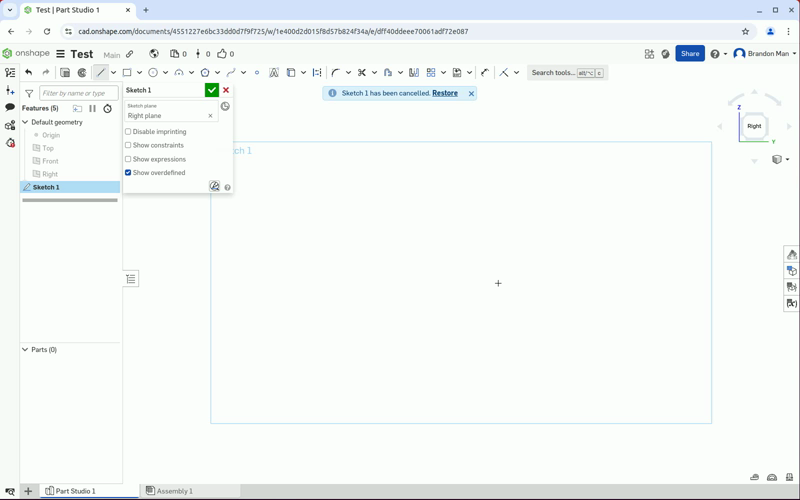
key_up(shift)
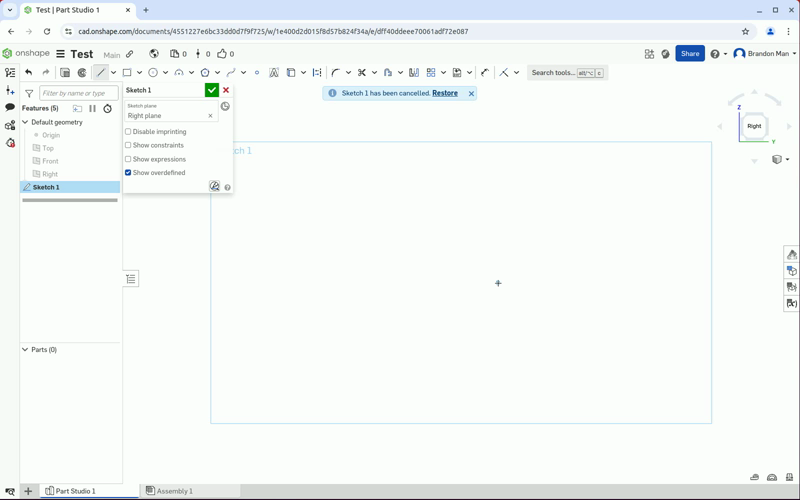
key_down(shift)
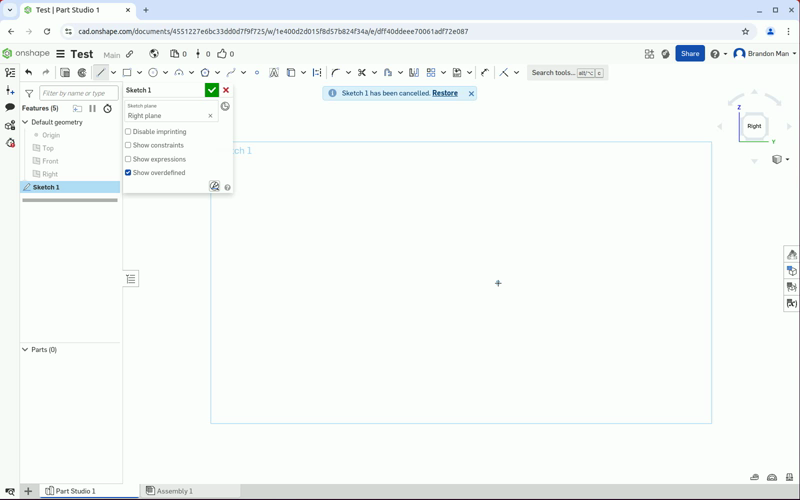
mouse_move(528, 282)
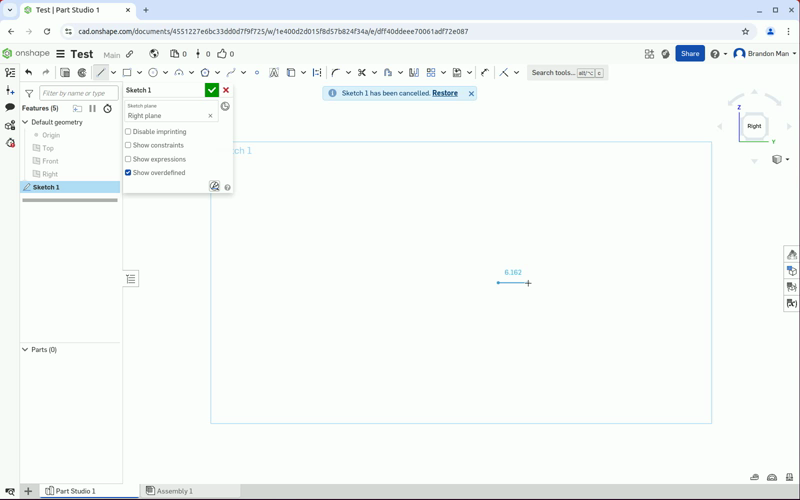
mouse_move(536, 282)
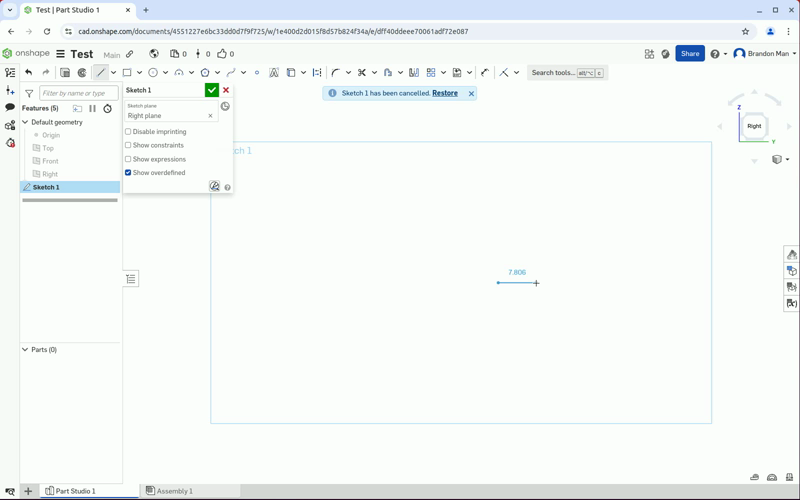
click(536, 282)
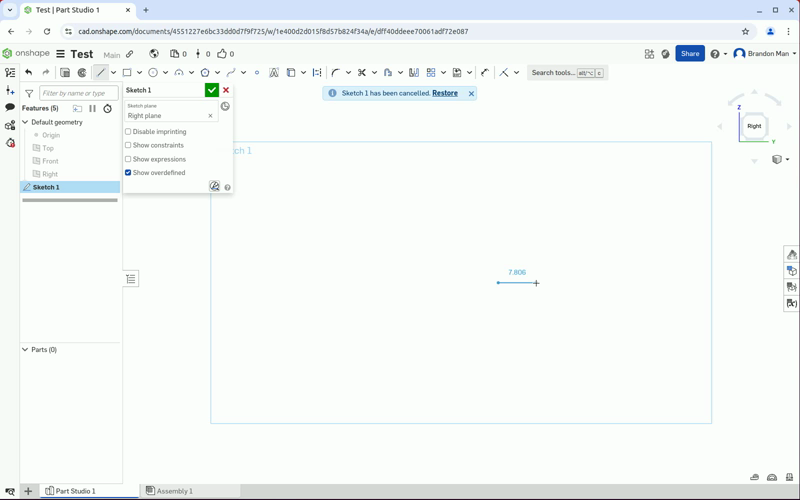
key_up(shift)
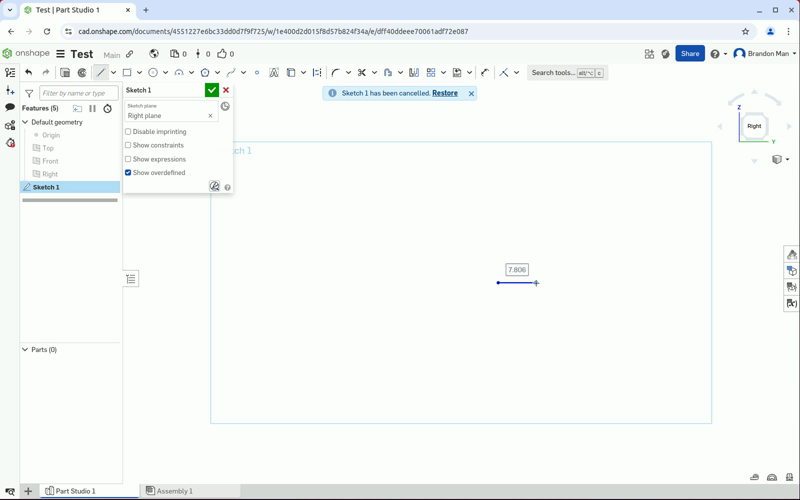
key_down(shift)
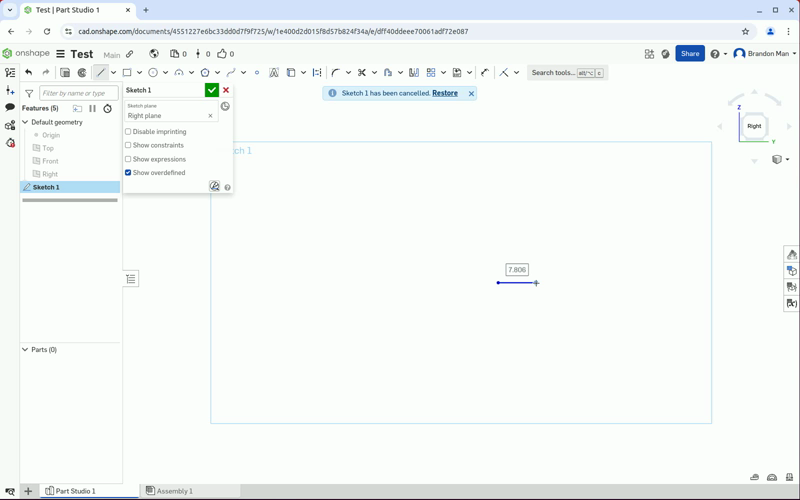
mouse_move(536, 207)
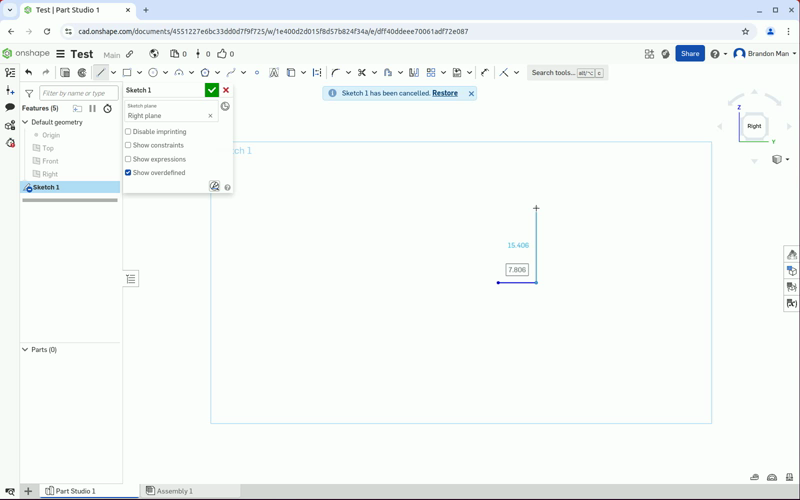
click(536, 207)
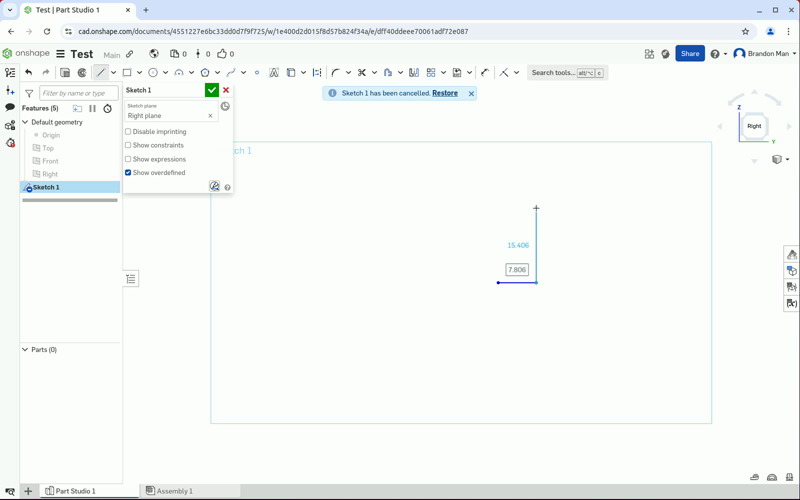
key_up(shift)
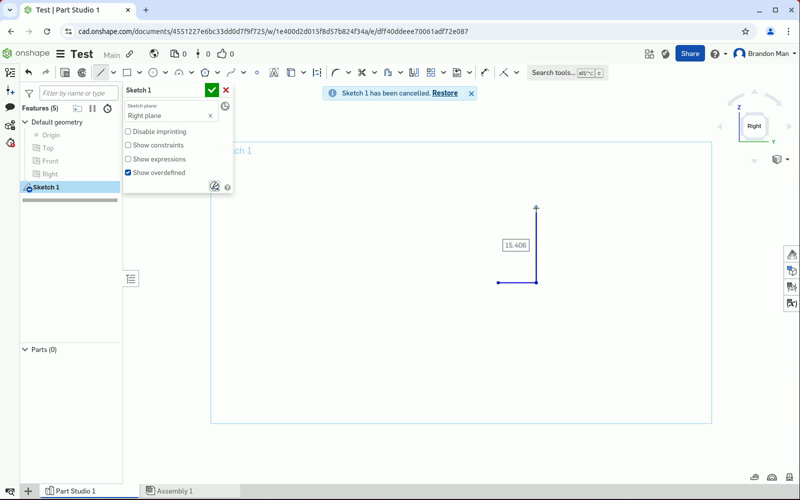
key_down(shift)
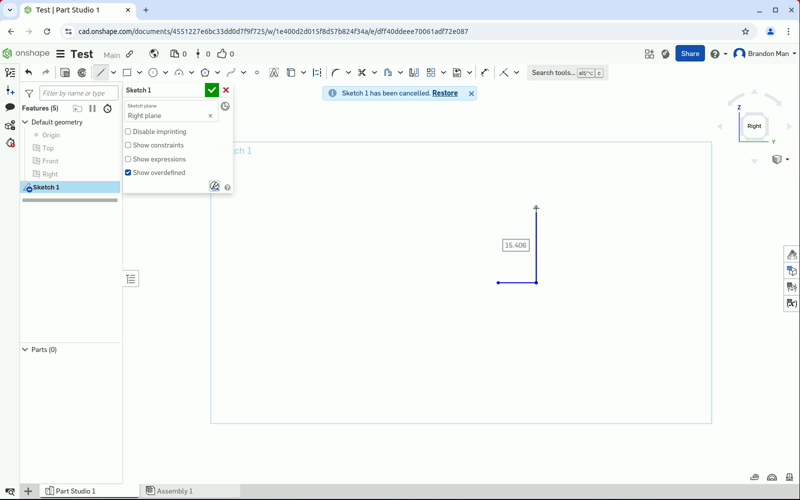
mouse_move(566, 207)
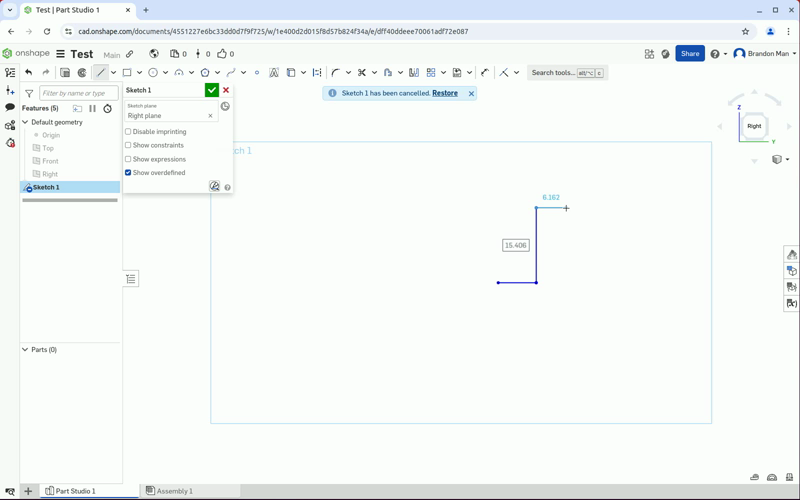
mouse_move(498, 244)
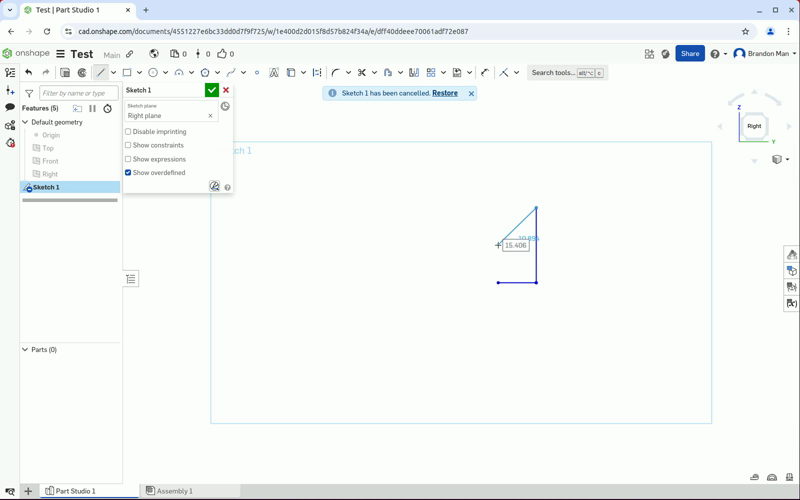
click(498, 244)
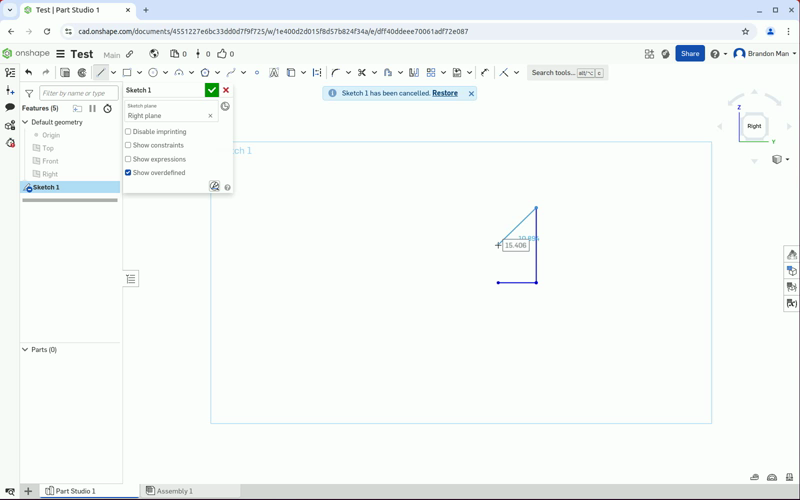
key_up(shift)
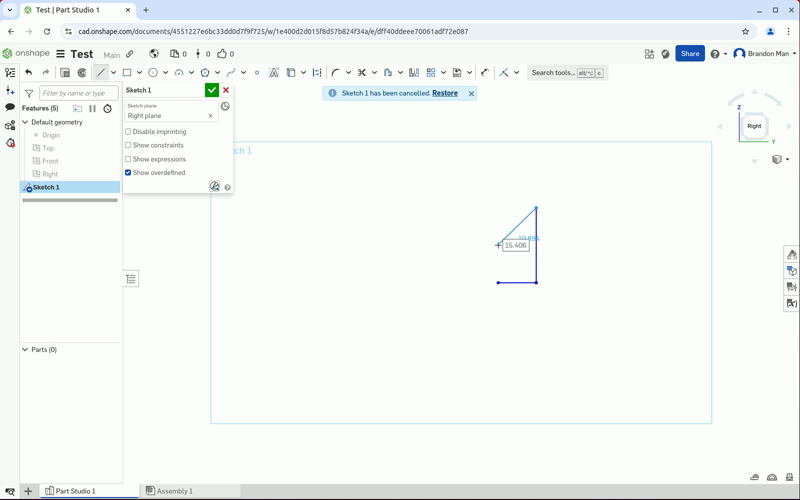
mouse_move(528, 244)
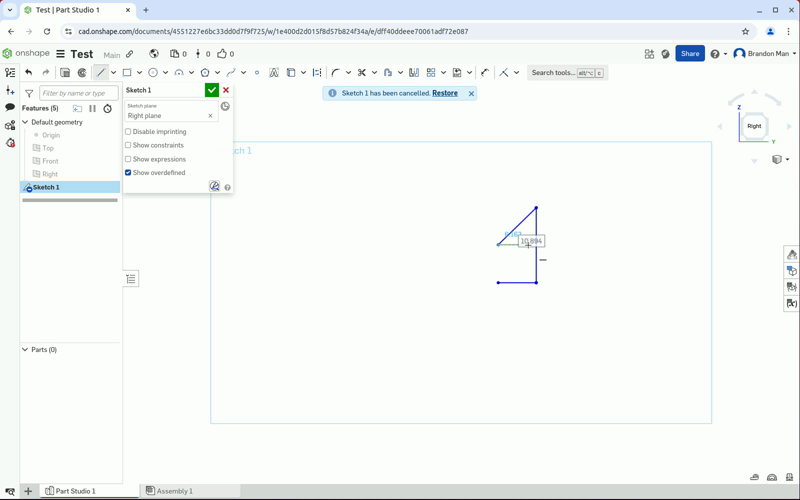
key_down(shift)
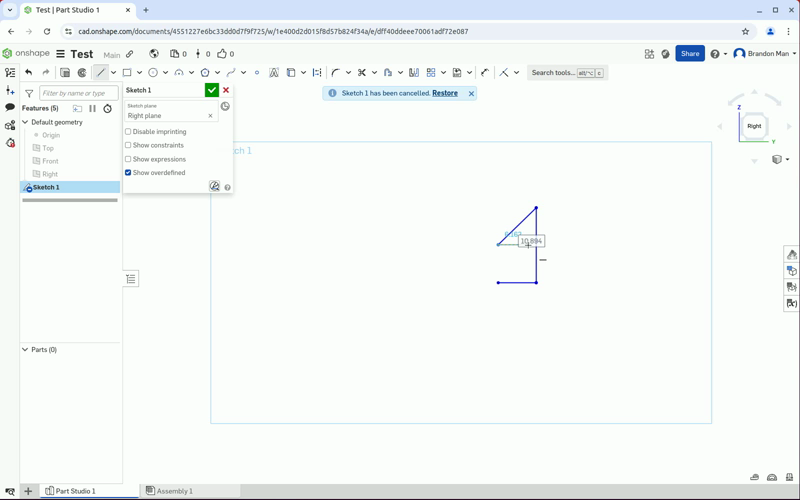
mouse_move(498, 282)
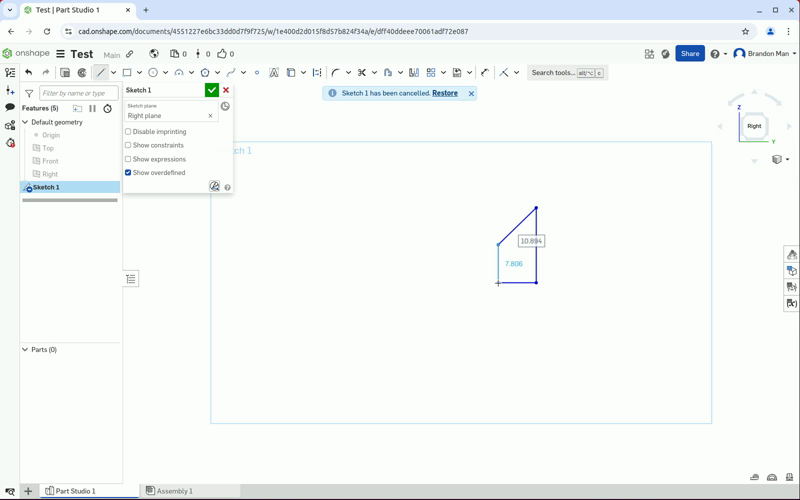
key_up(shift)
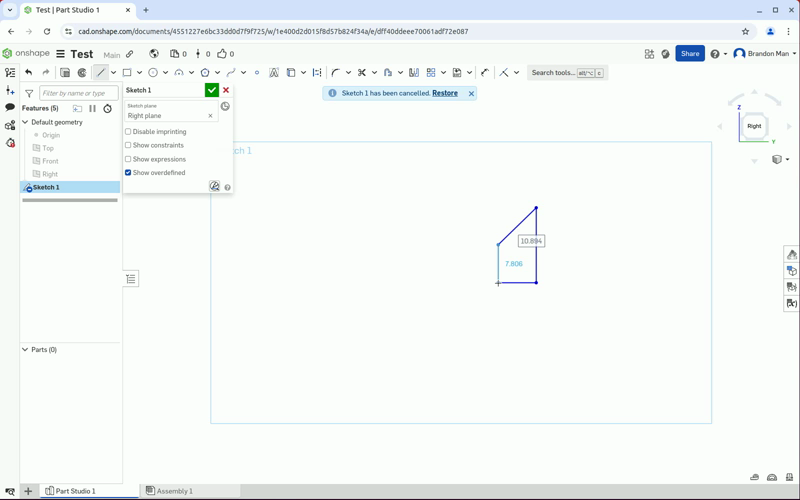
click(498, 282)
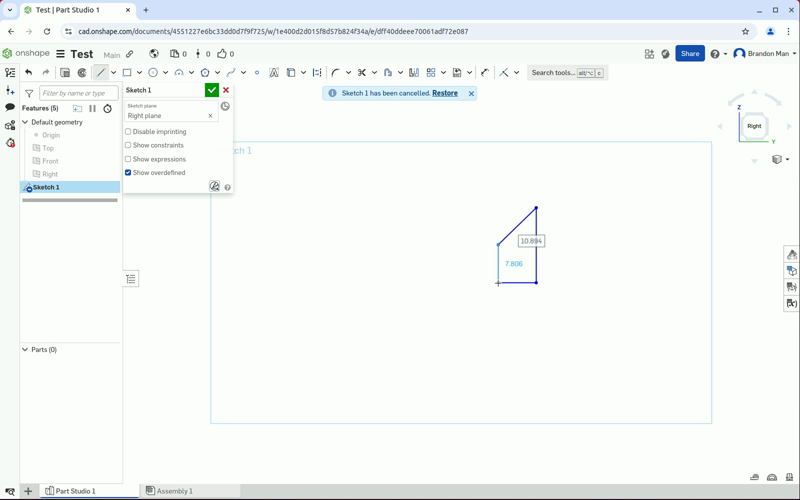
key(esc)
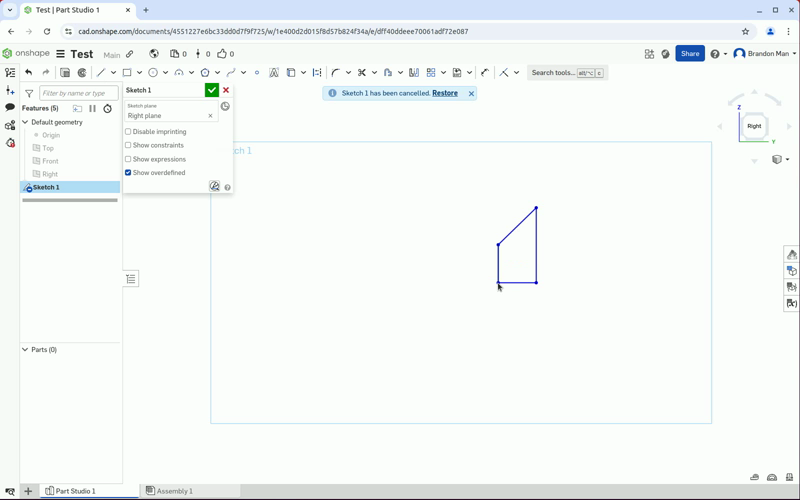
mouse_move(522, 266)
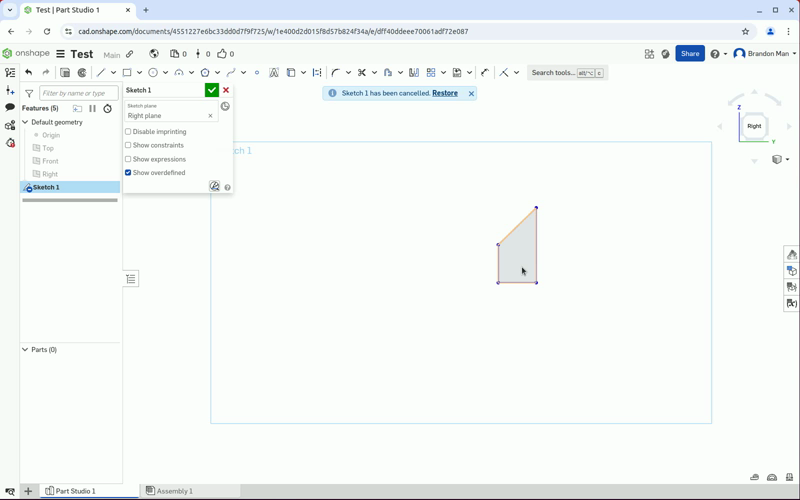
click(522, 266)
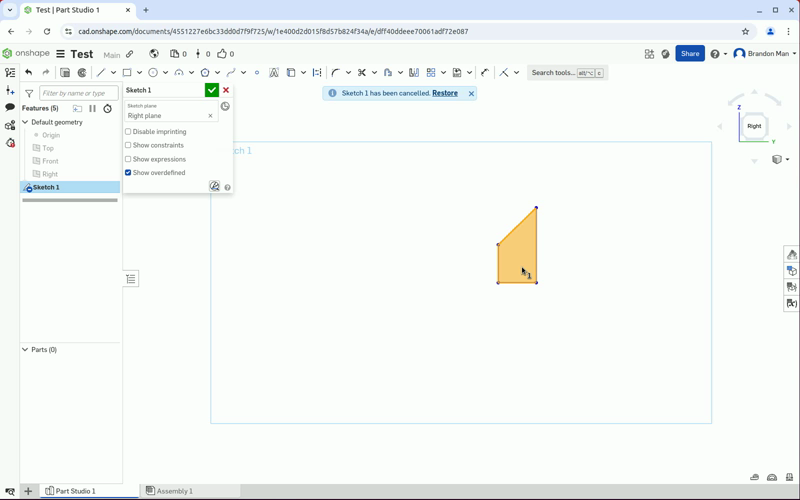
mouse_move(73, 352)
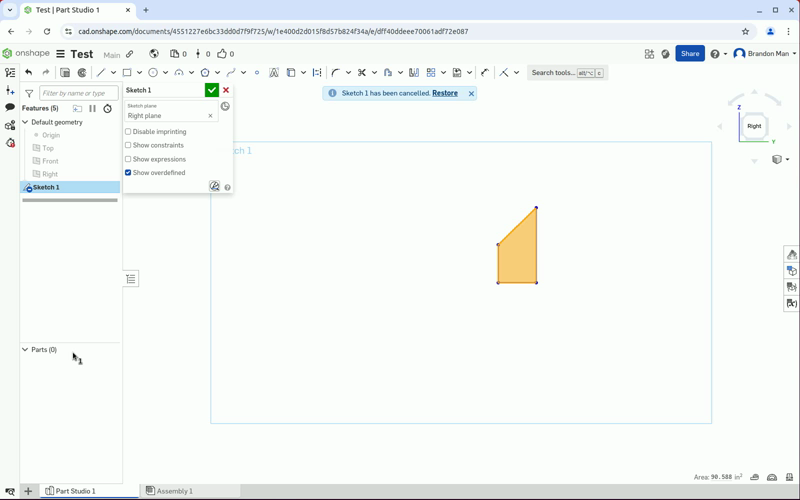
key(shift+y)
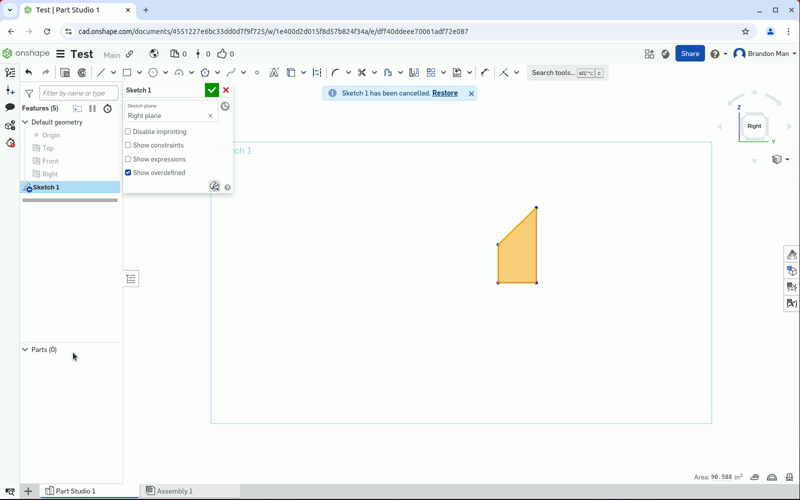
key(shift+e)
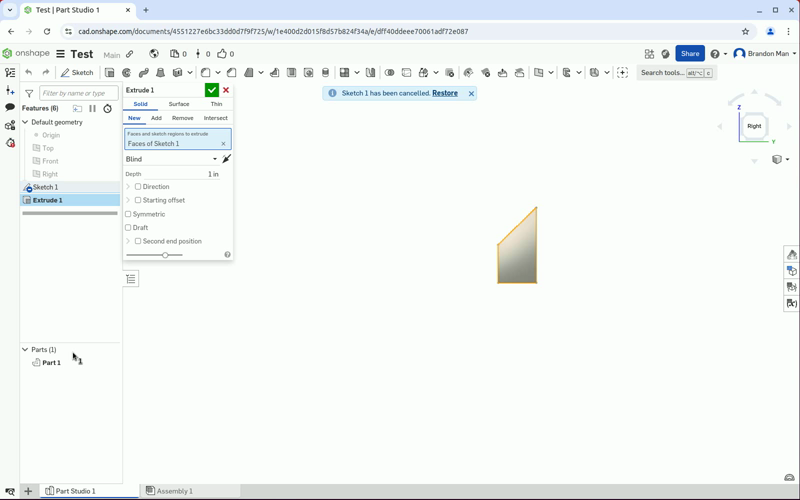
mouse_move(143, 106)
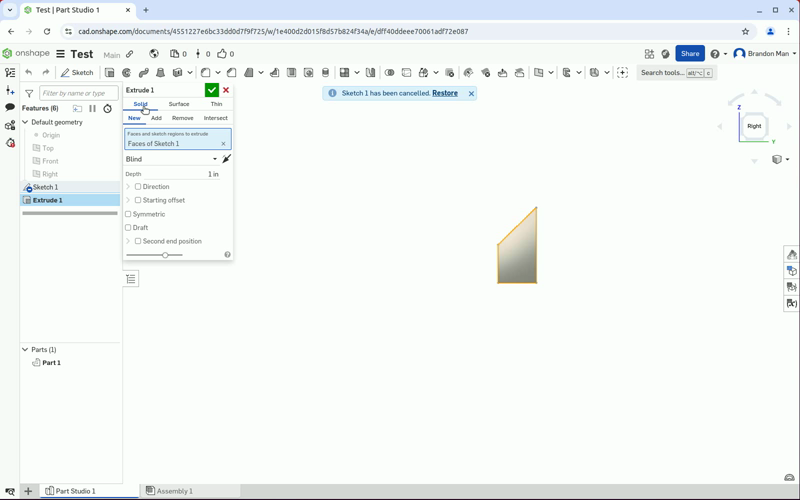
click(143, 106)
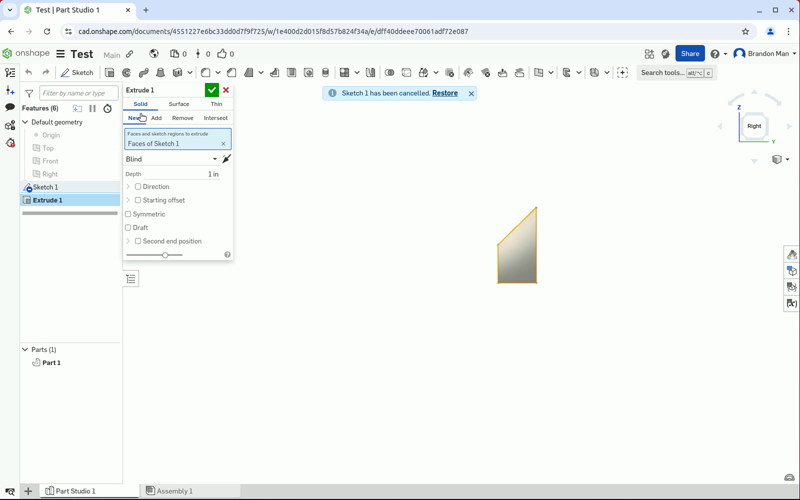
mouse_move(137, 120)
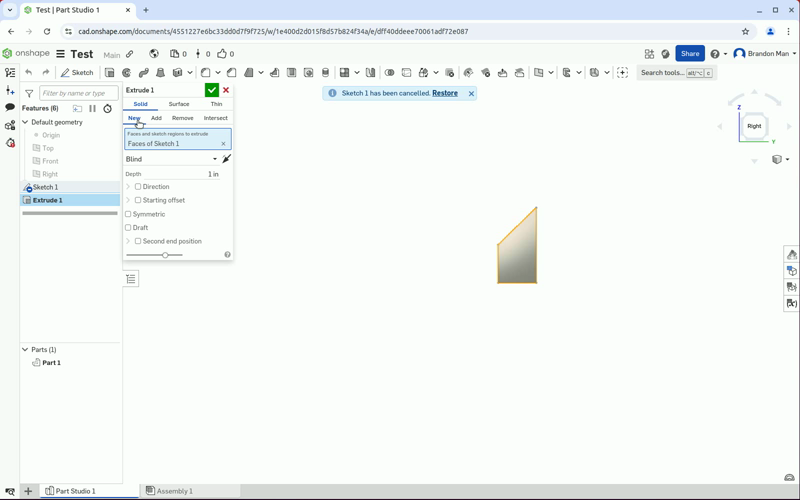
click(137, 120)
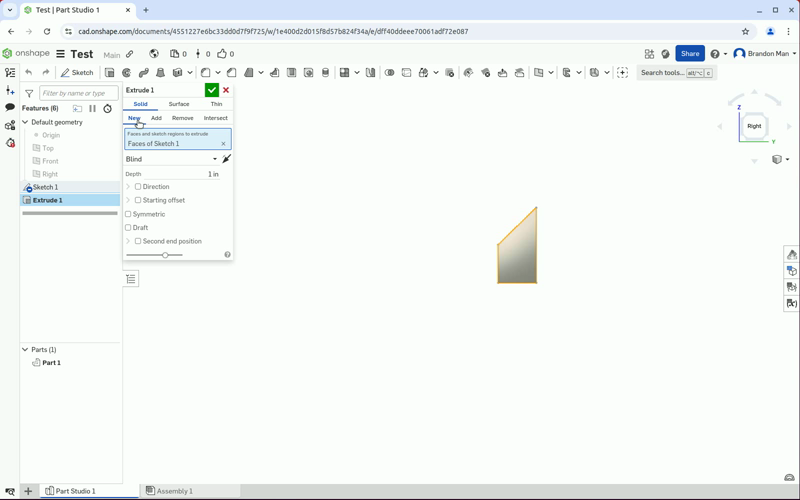
key(tab, 4)
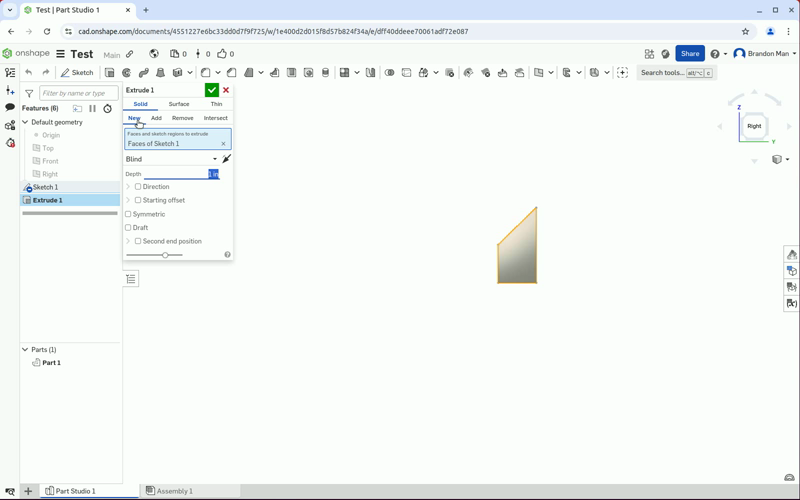
text(23.108)
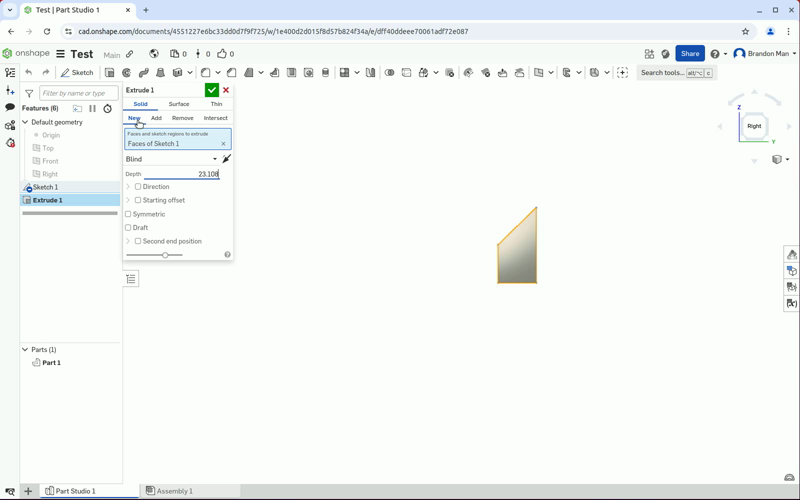
key(enter)
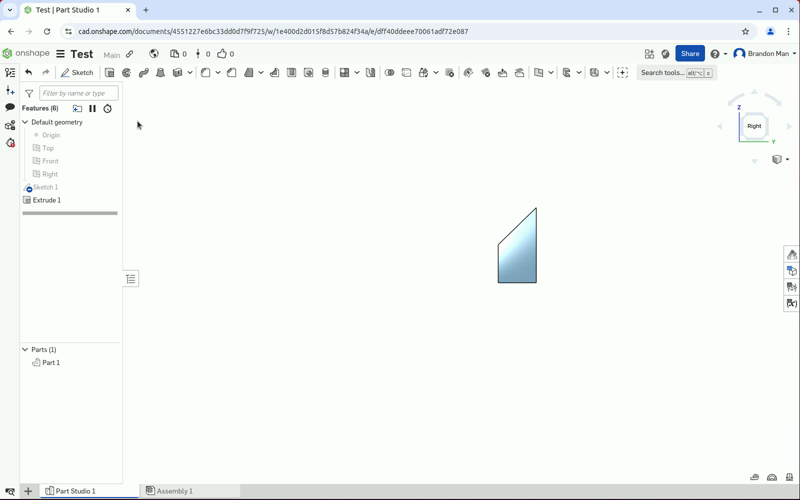
key(shift+h)
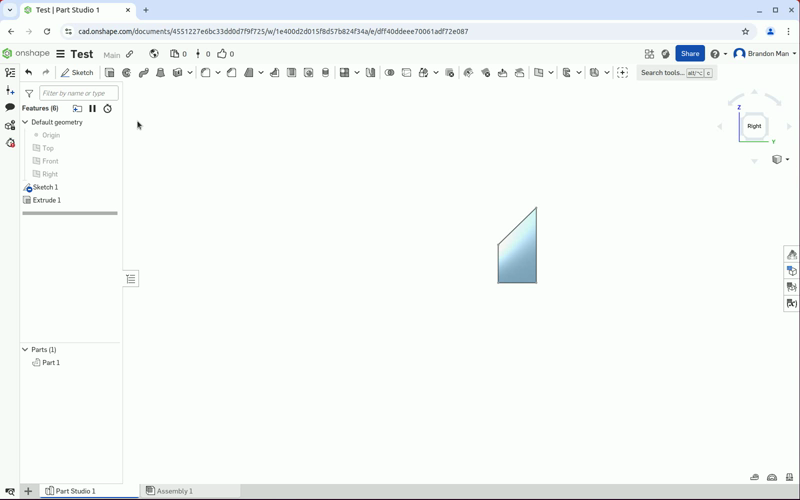
key(shift+h)
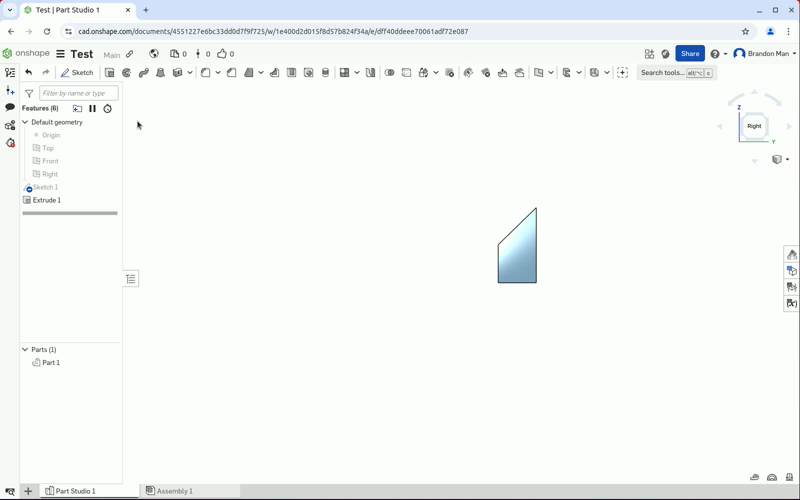
mouse_move(73, 189)
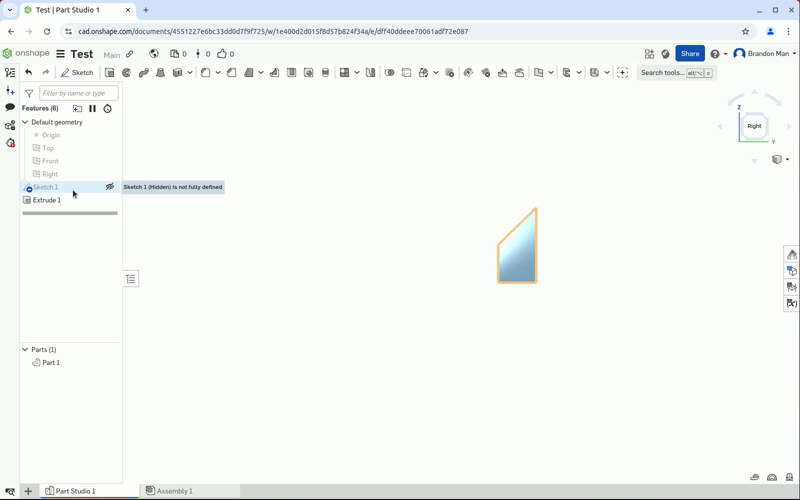
click(73, 189)
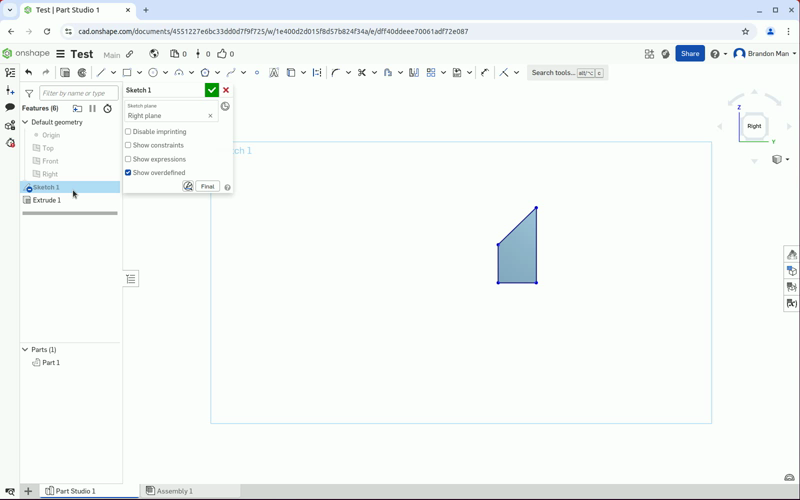
mouse_move(229, 92)
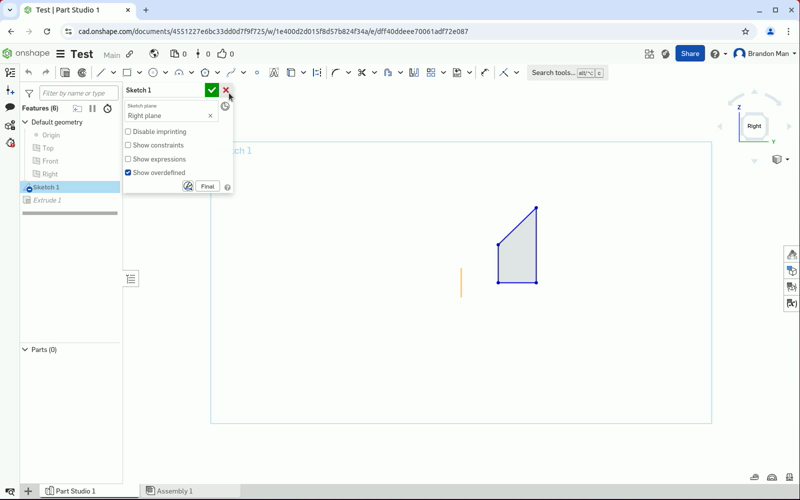
click(229, 92)
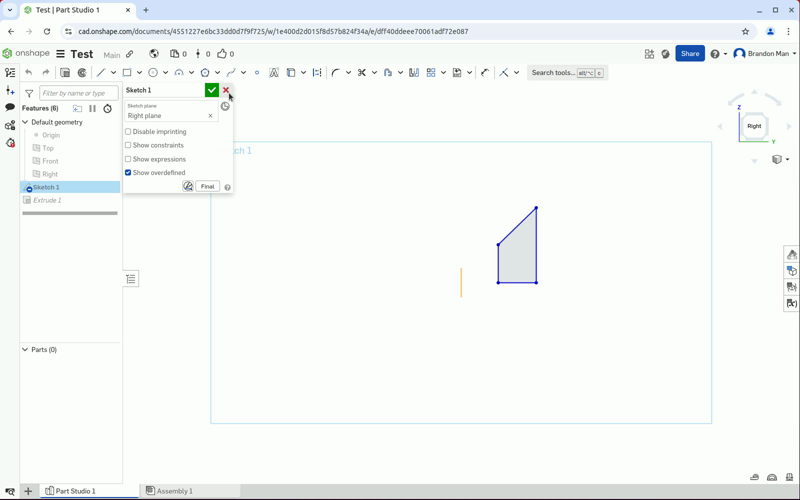
key(shift+s)
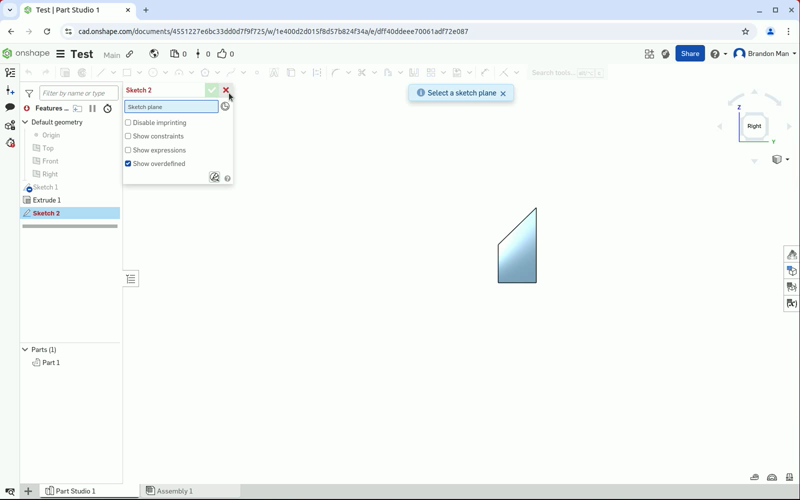
mouse_move(73, 176)
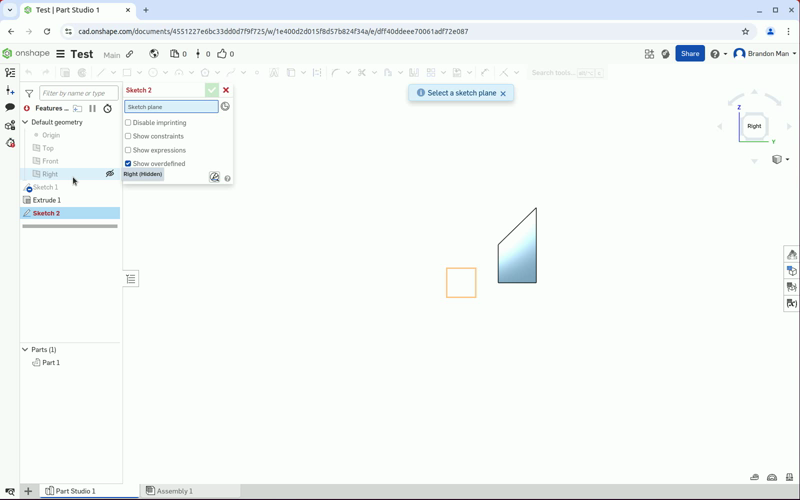
click(73, 176)
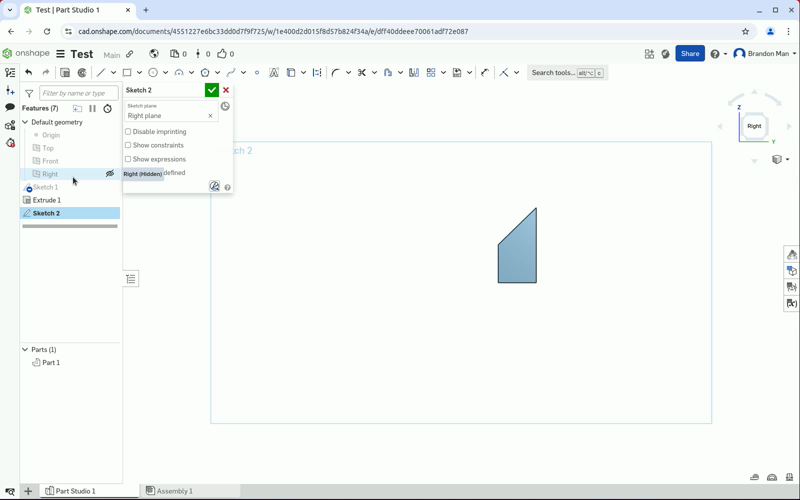
mouse_move(73, 352)
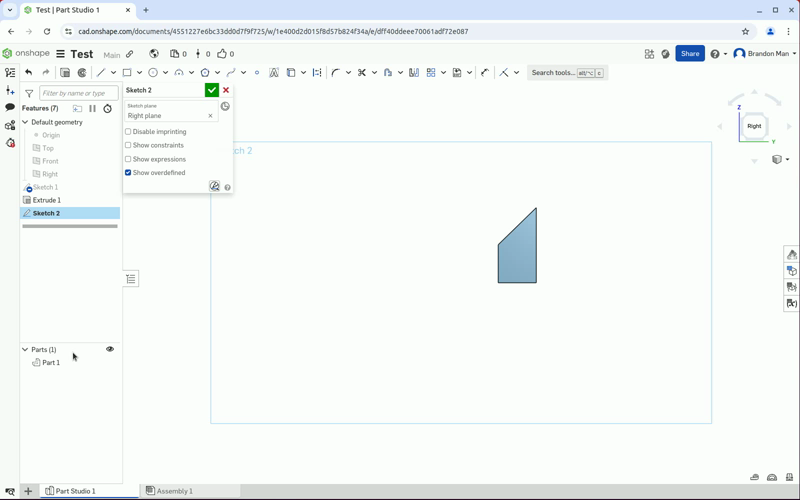
key(y)
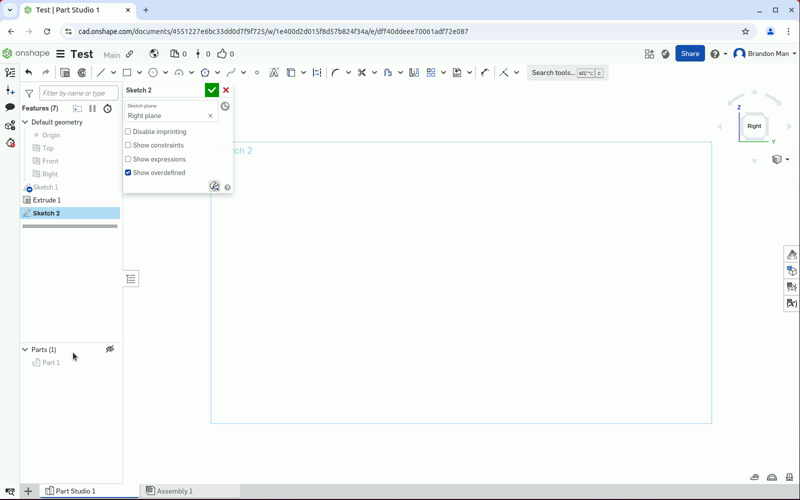
key(l)
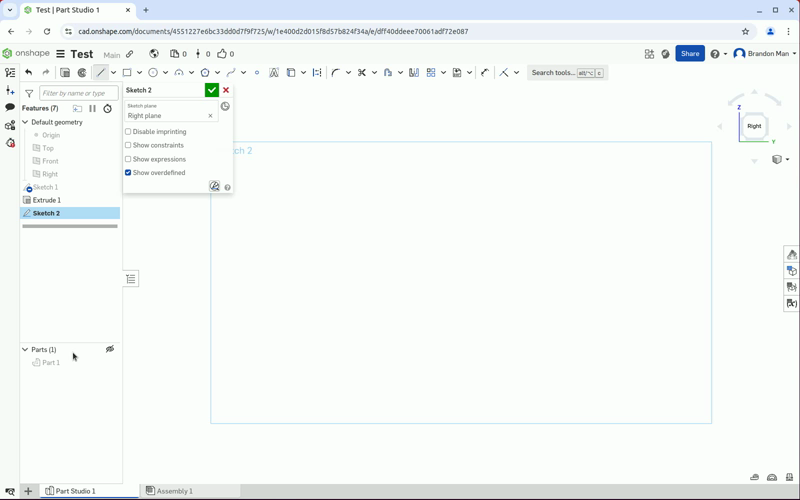
key_down(shift)
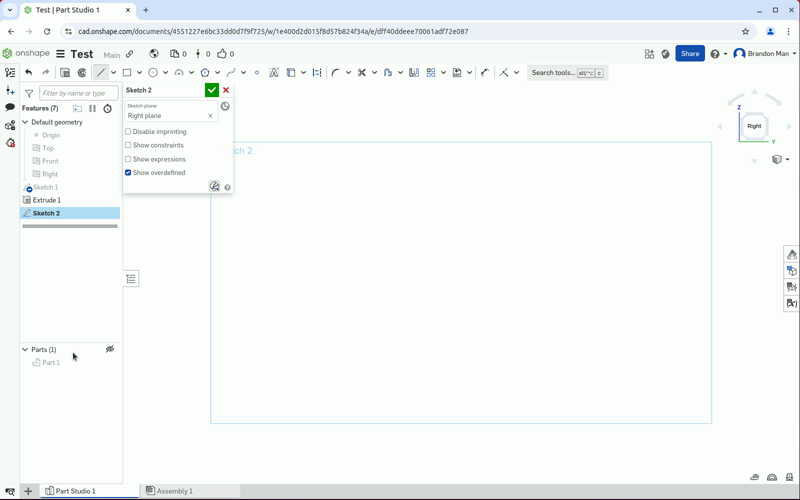
mouse_move(460, 282)
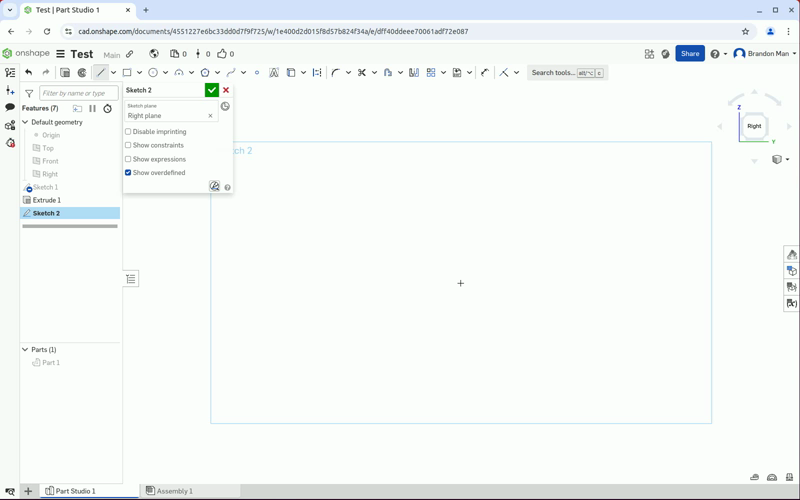
click(460, 282)
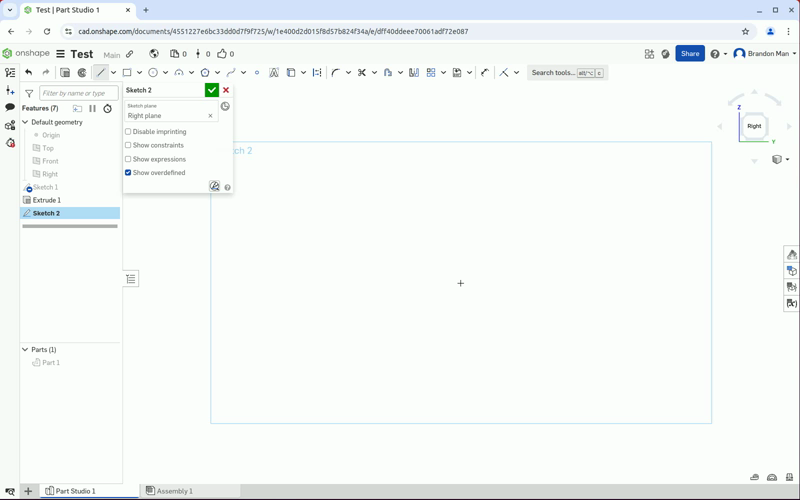
key_up(shift)
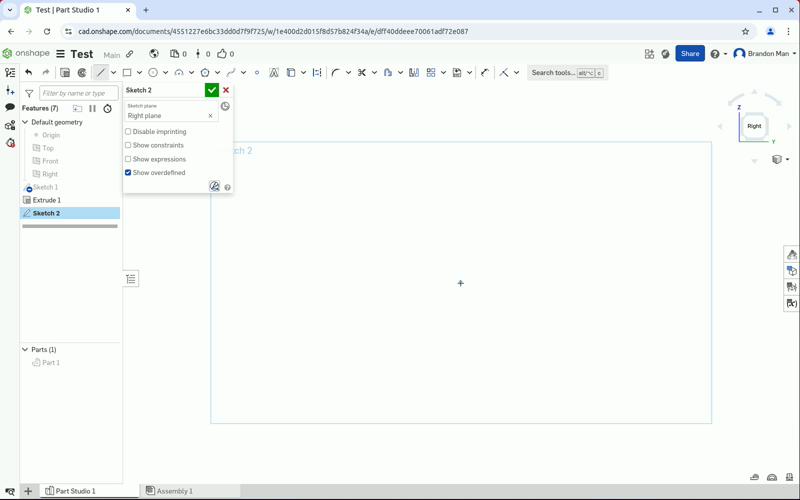
key_down(shift)
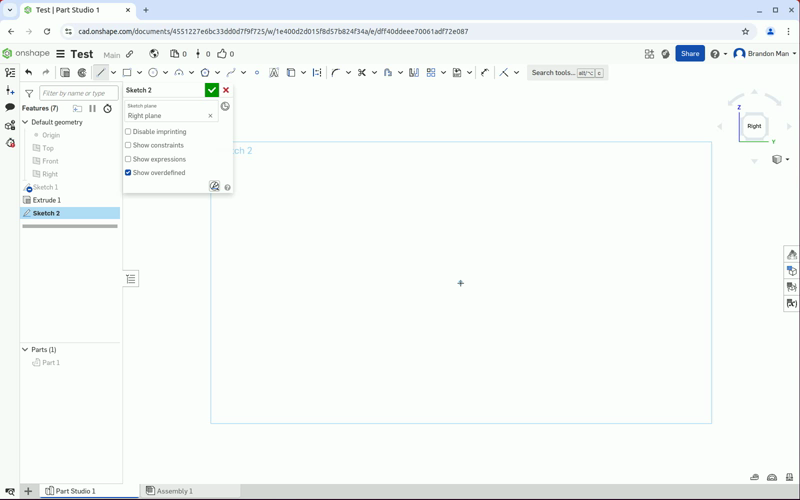
mouse_move(490, 282)
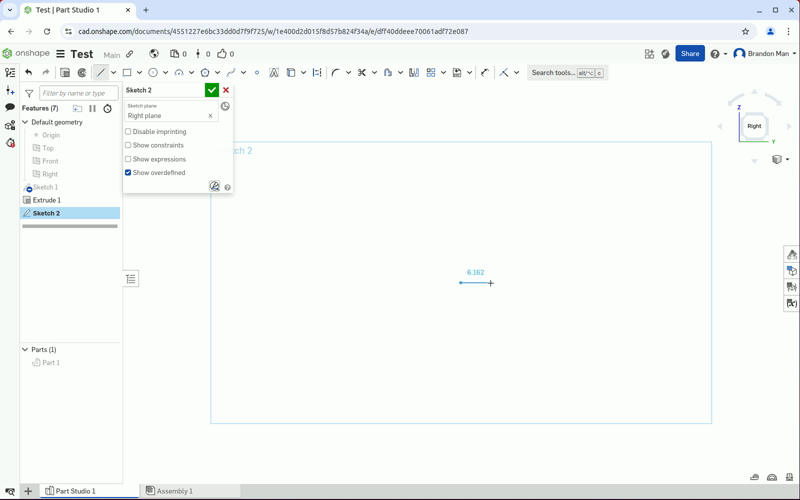
mouse_move(499, 282)
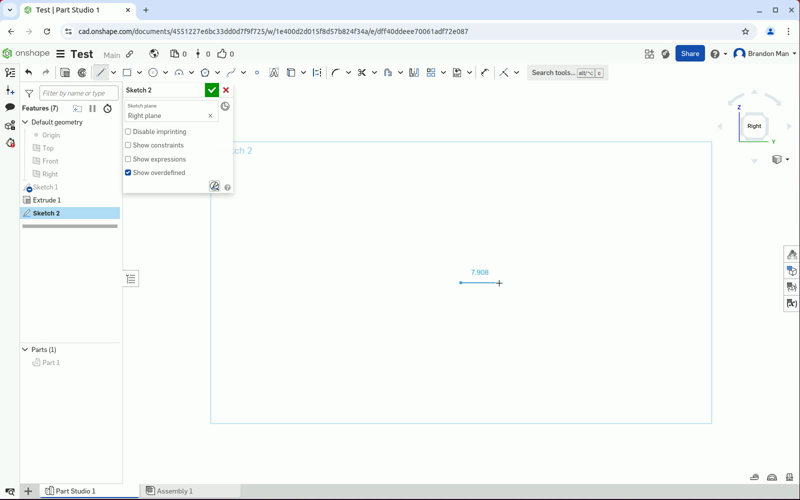
click(499, 282)
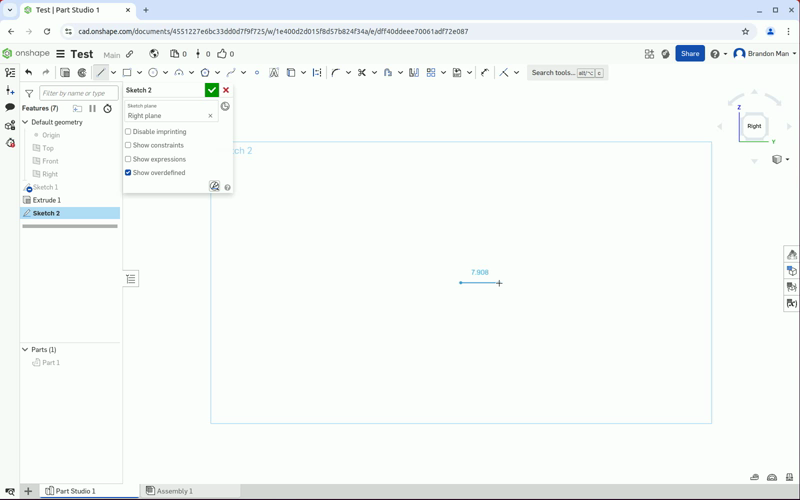
key_up(shift)
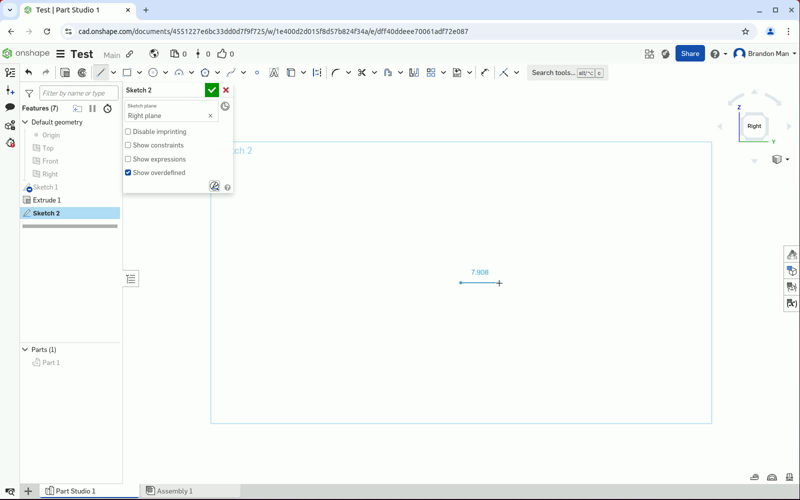
key_down(shift)
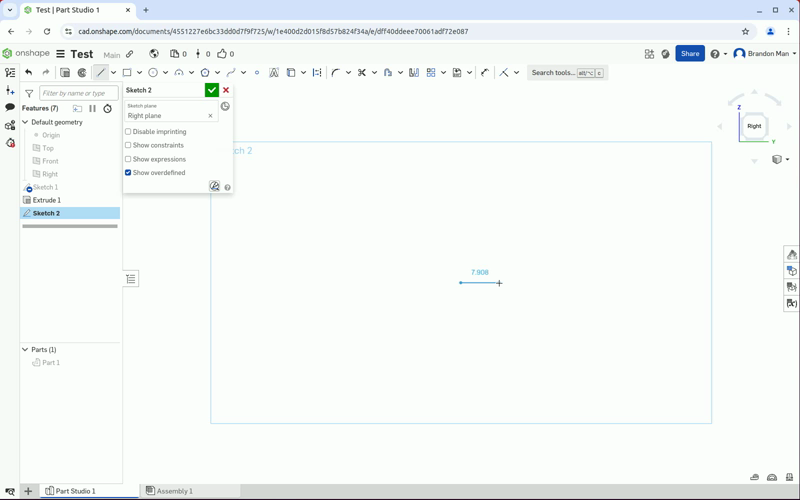
mouse_move(529, 282)
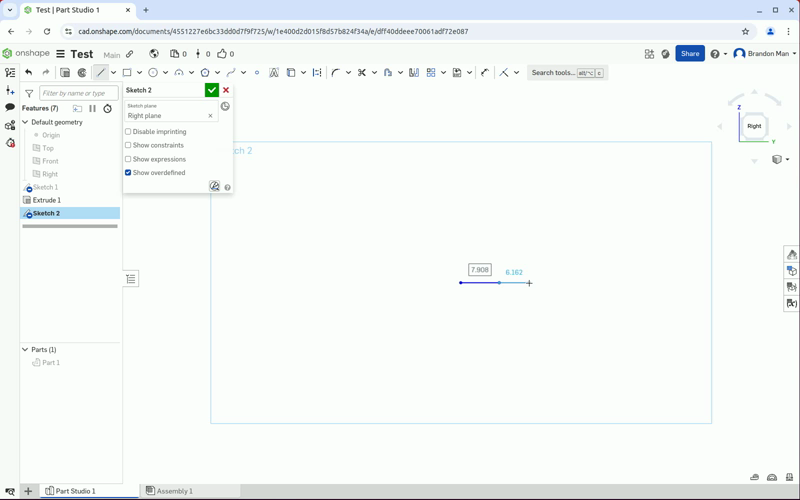
mouse_move(499, 244)
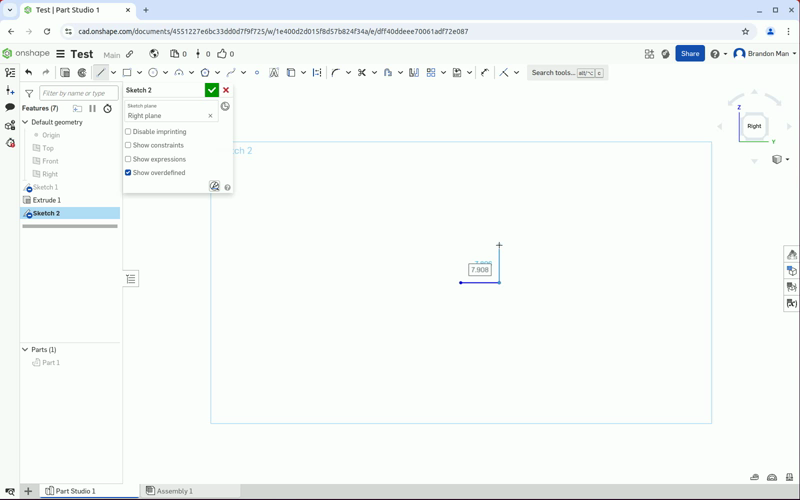
click(499, 244)
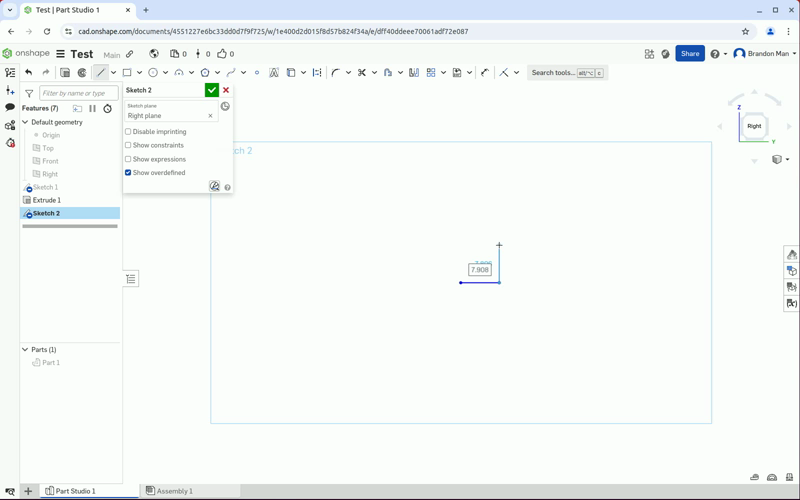
key_up(shift)
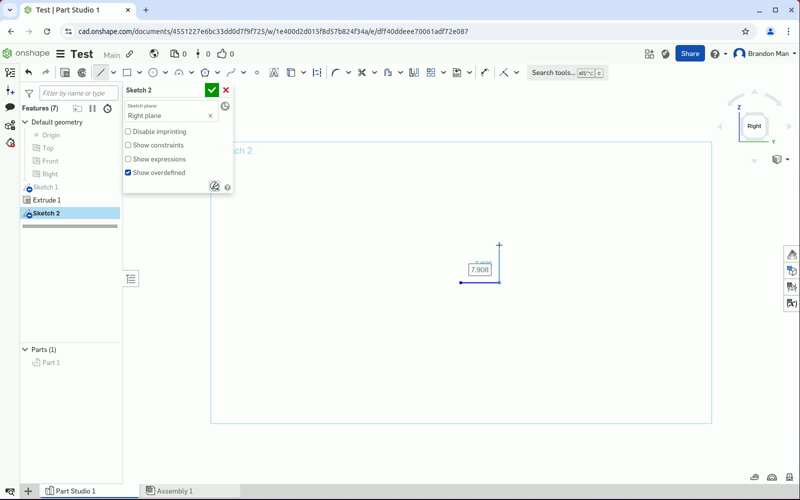
mouse_move(529, 244)
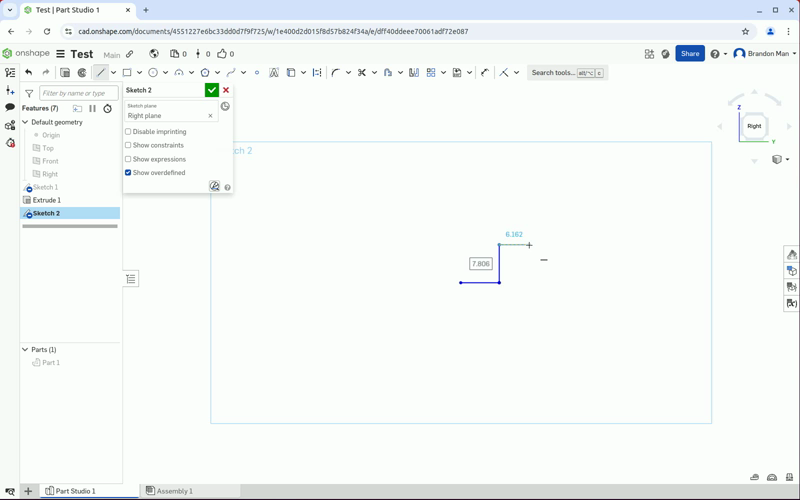
key_down(shift)
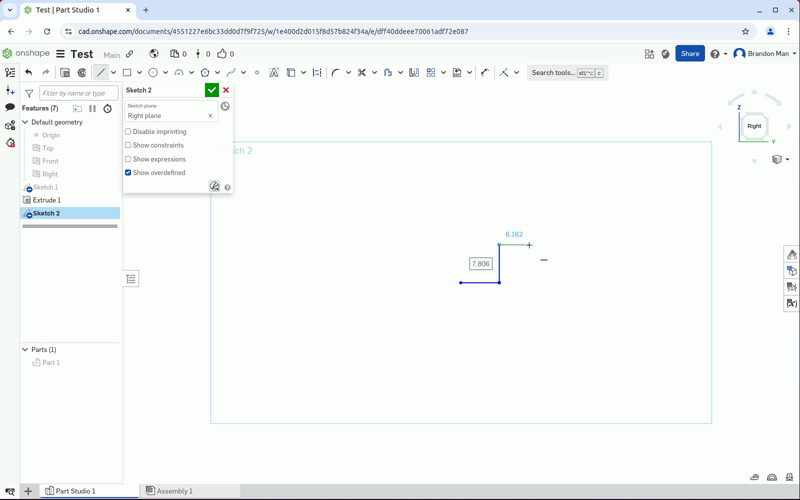
mouse_move(460, 282)
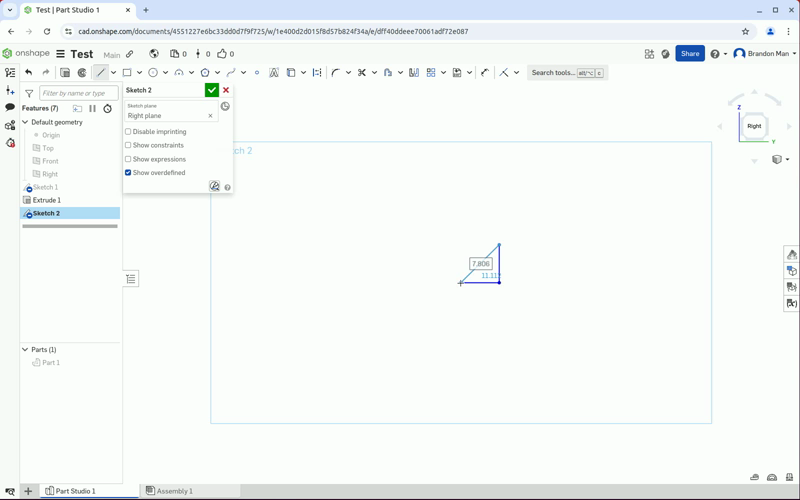
key_up(shift)
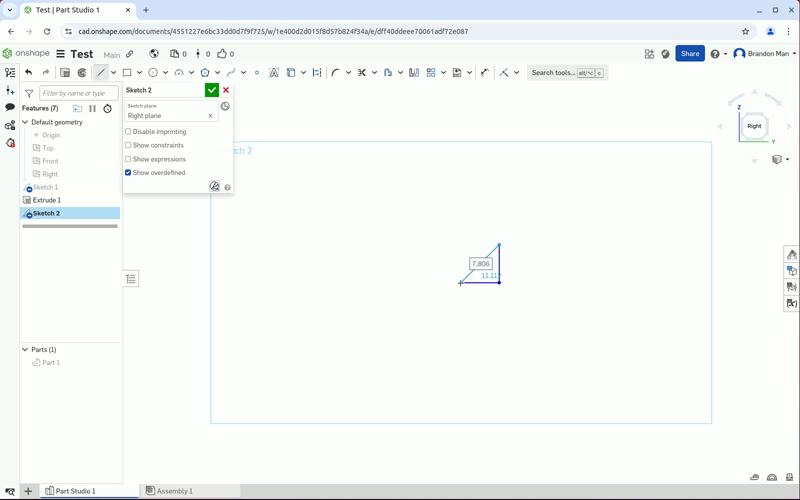
click(460, 282)
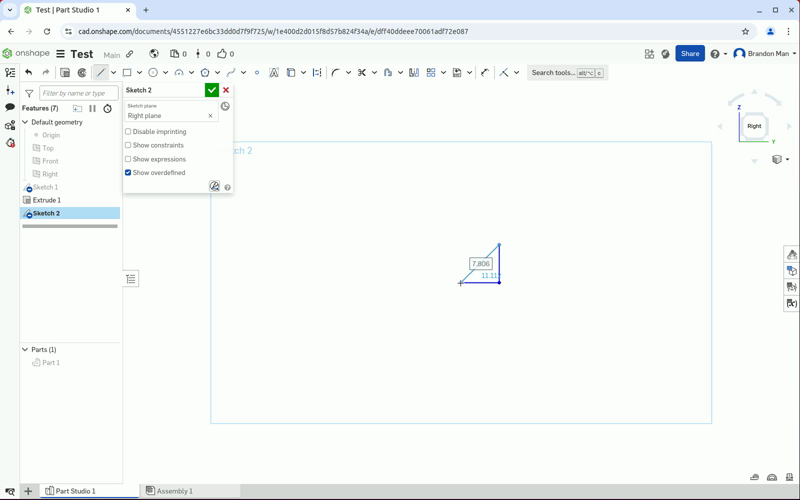
key(esc)
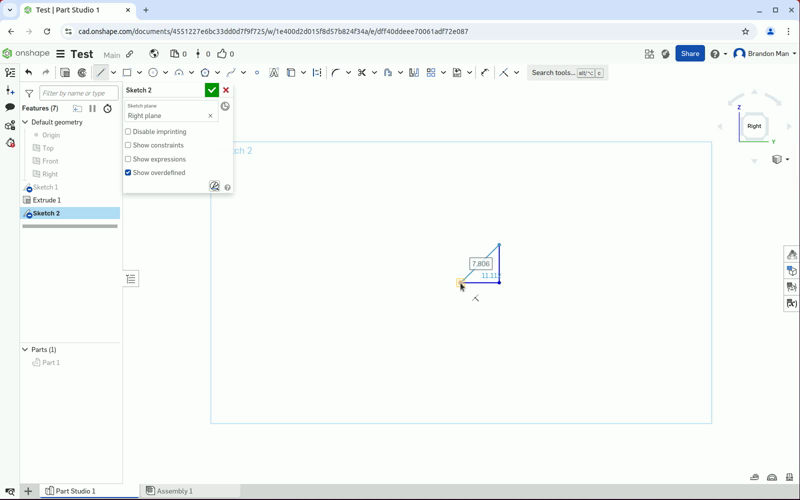
mouse_move(468, 279)
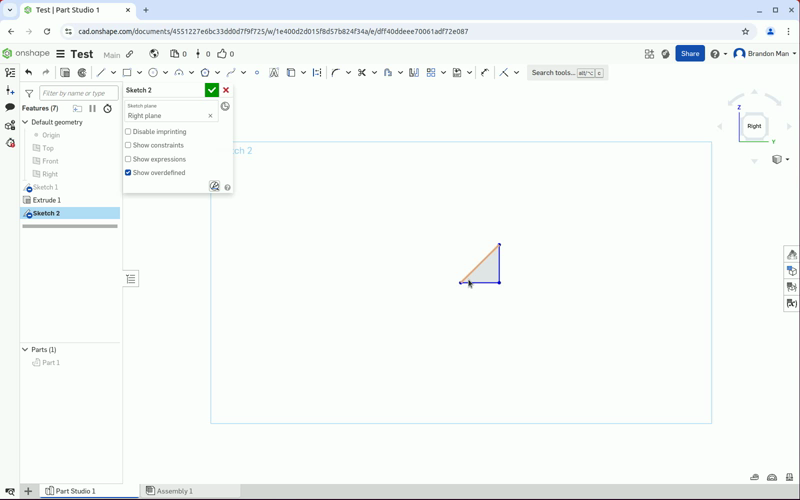
scroll(6)
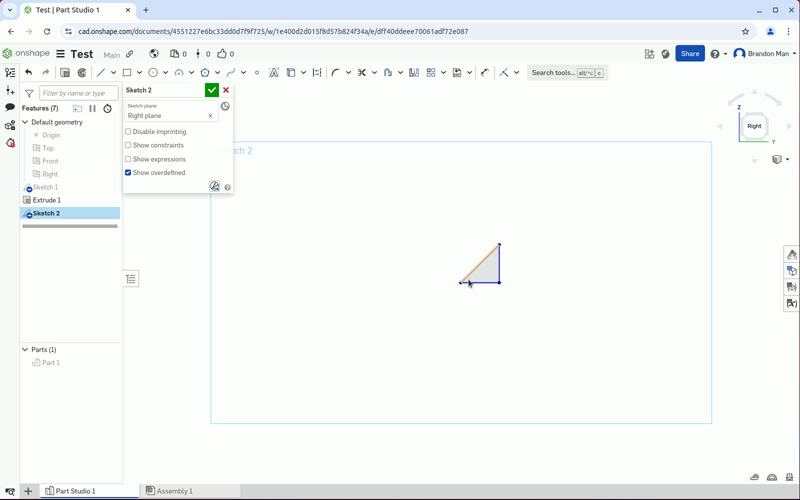
scroll(6)
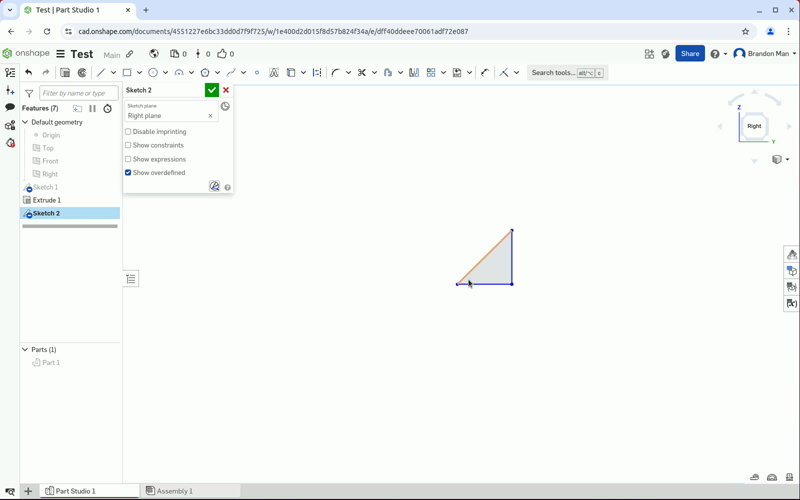
scroll(6)
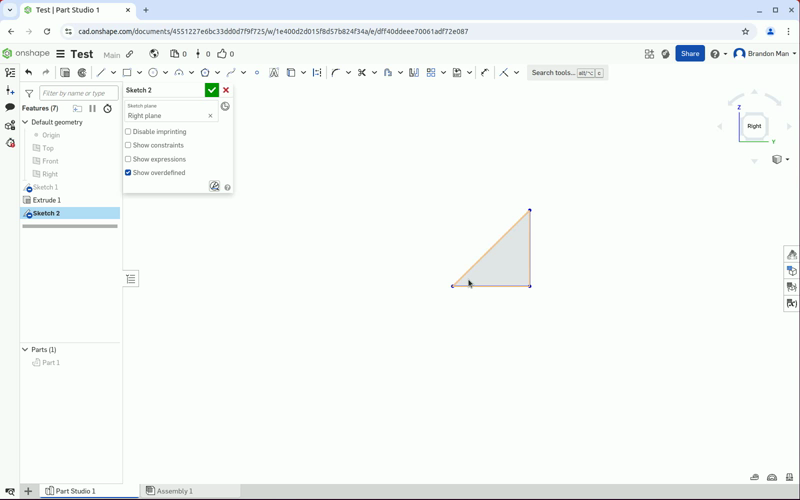
scroll(6)
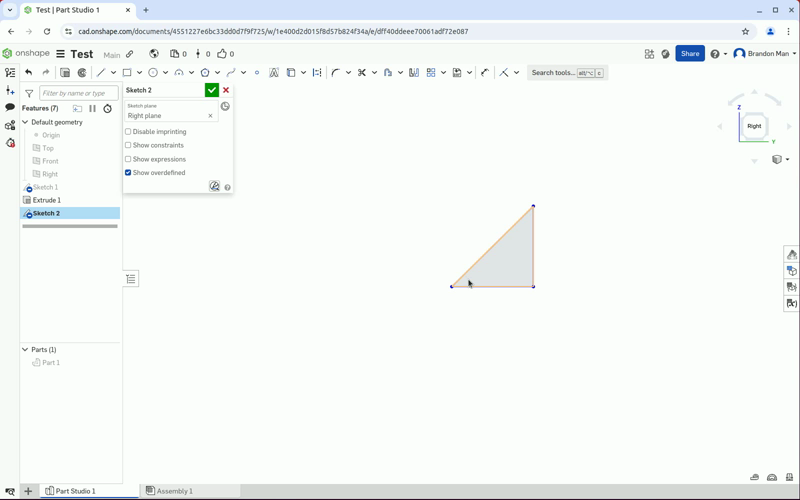
scroll(6)
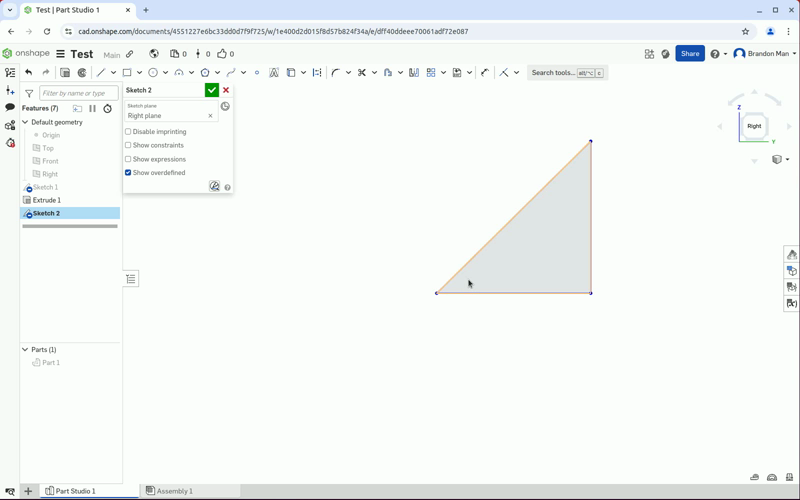
scroll(6)
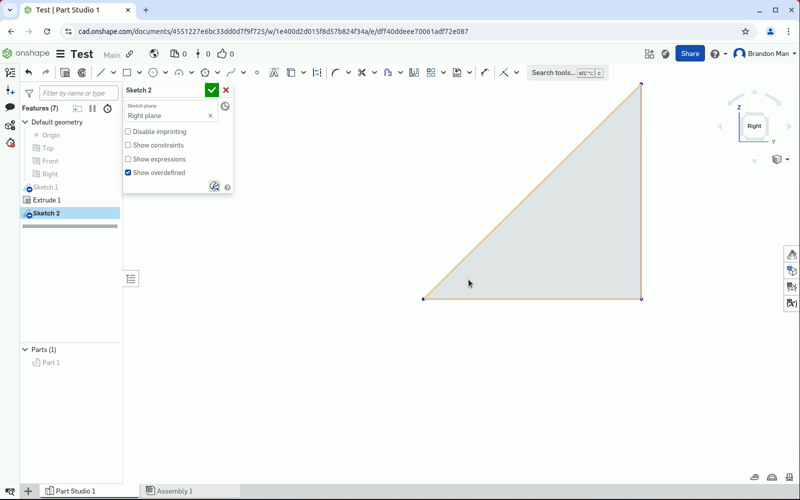
scroll(6)
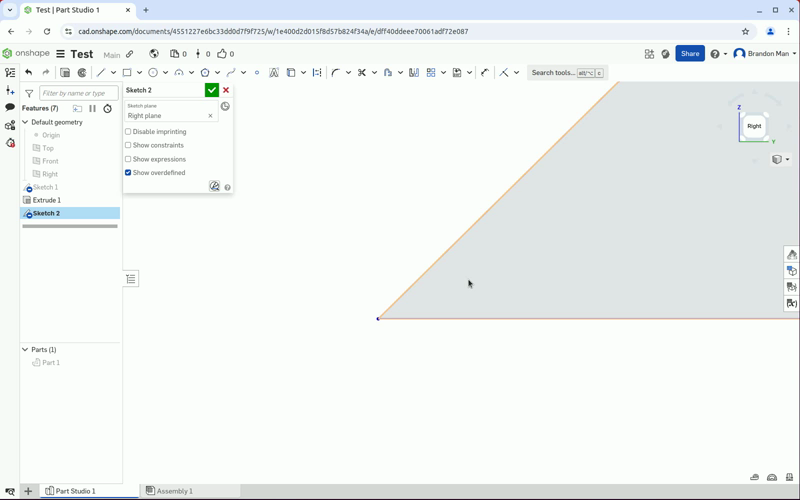
click(468, 279)
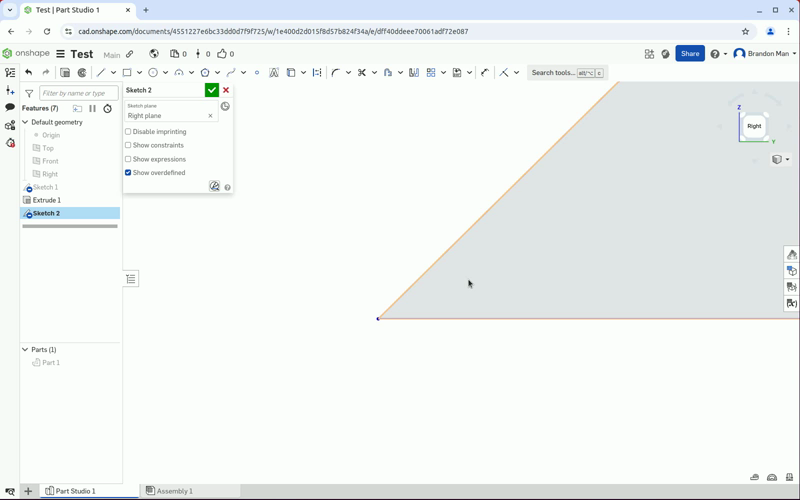
scroll(-6)
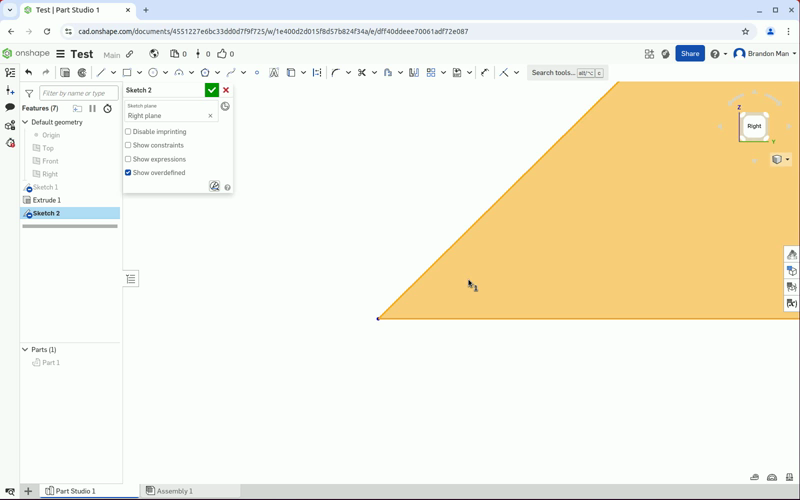
scroll(-6)
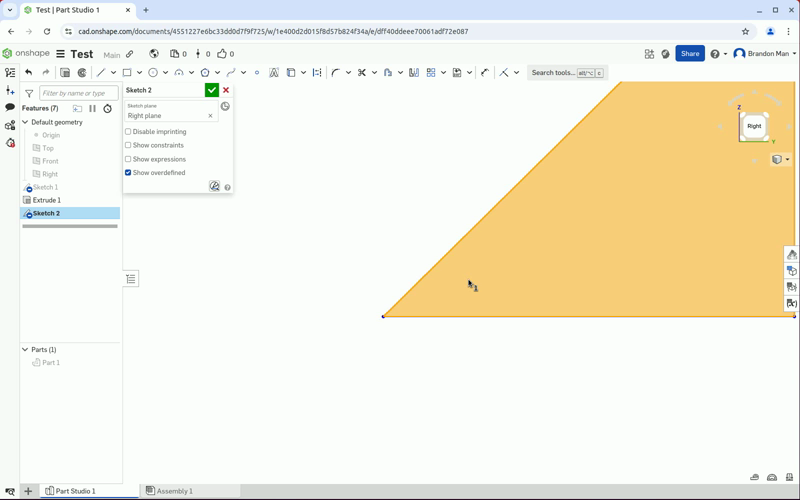
scroll(-6)
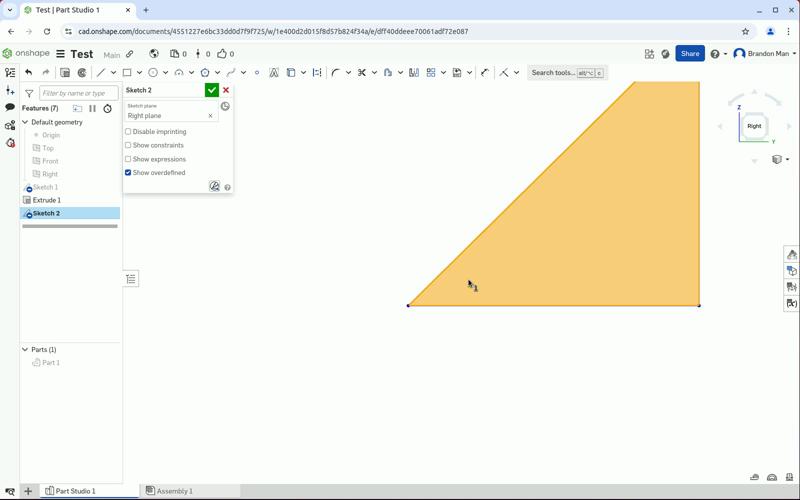
scroll(-6)
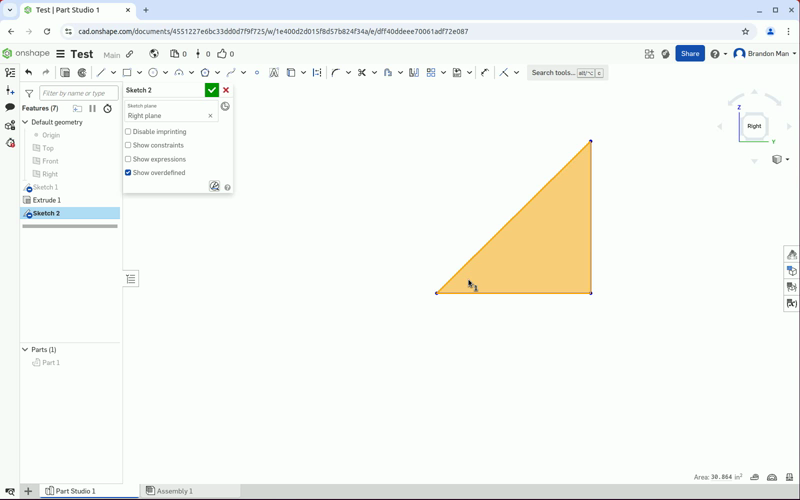
scroll(-6)
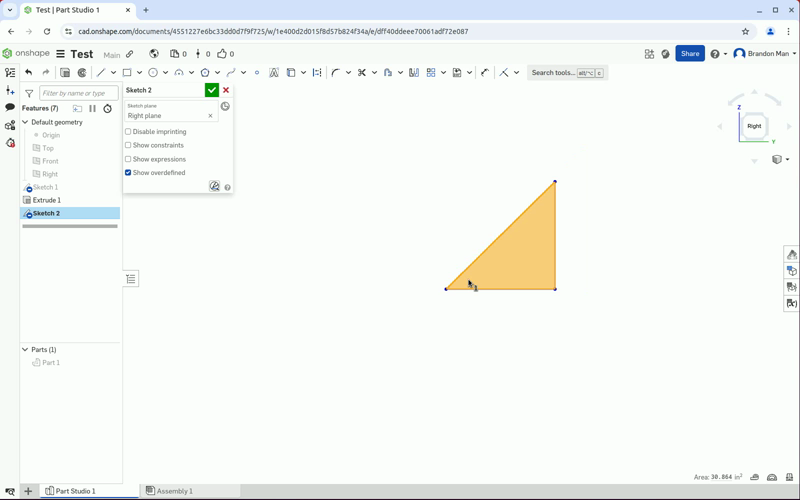
scroll(-6)
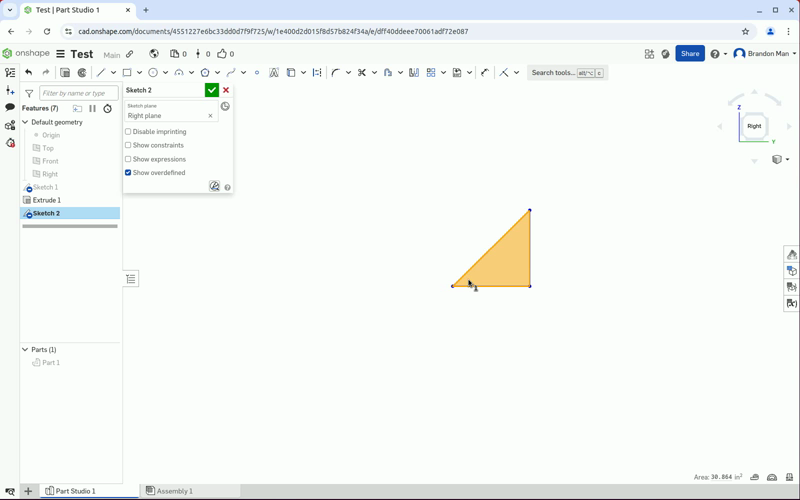
scroll(-6)
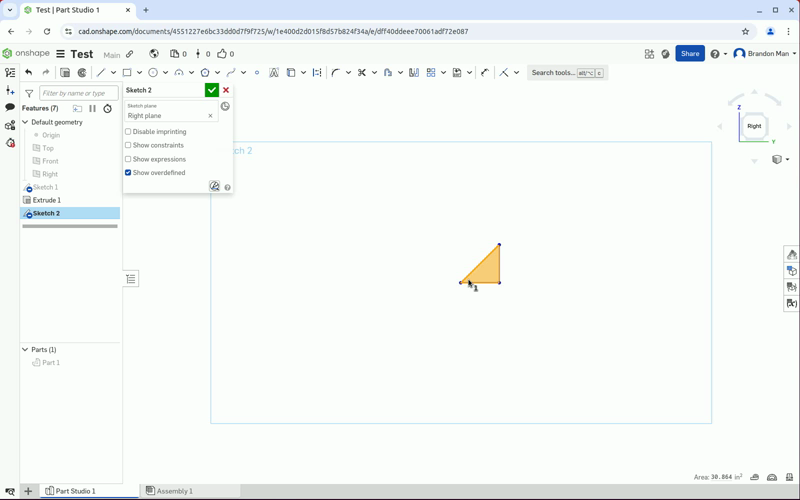
mouse_move(73, 352)
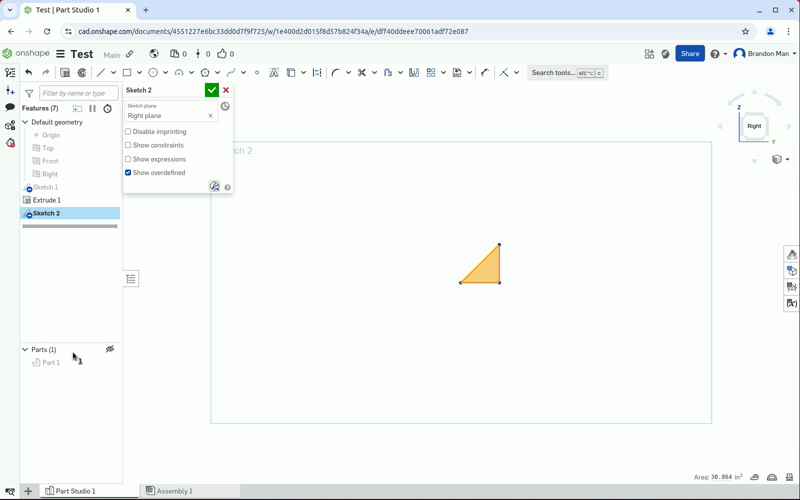
key(shift+y)
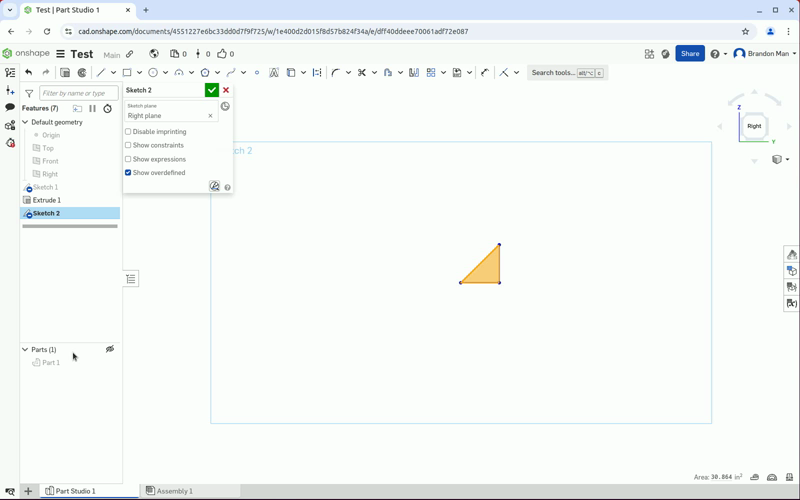
key(shift+e)
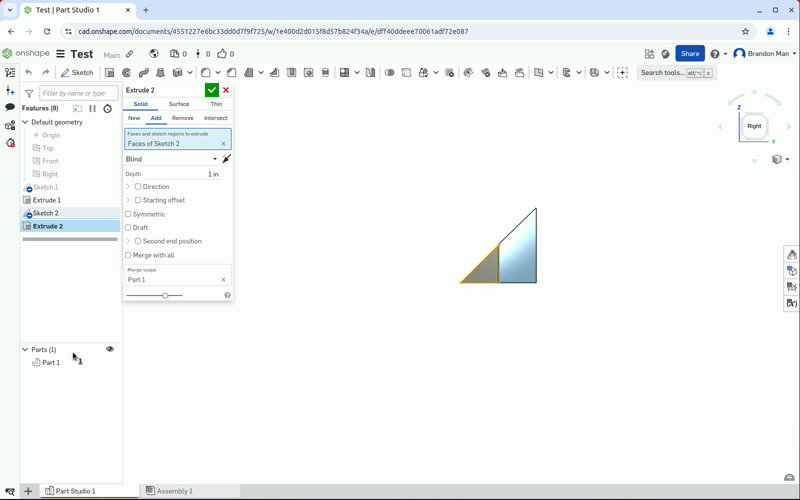
mouse_move(143, 106)
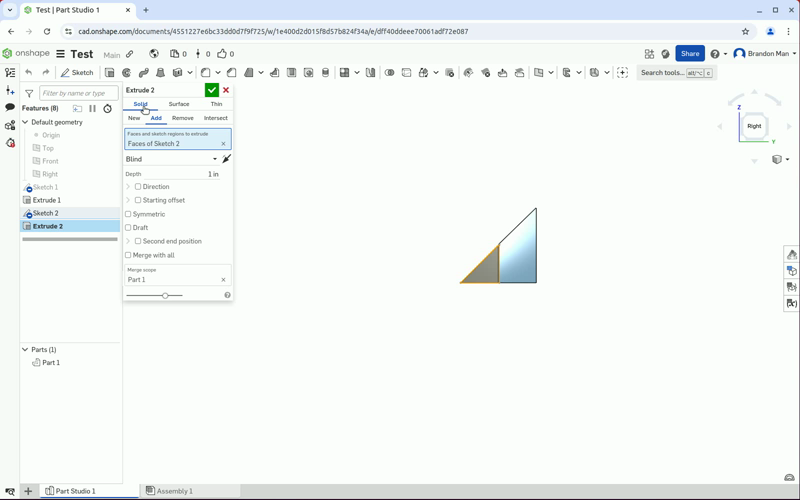
click(143, 106)
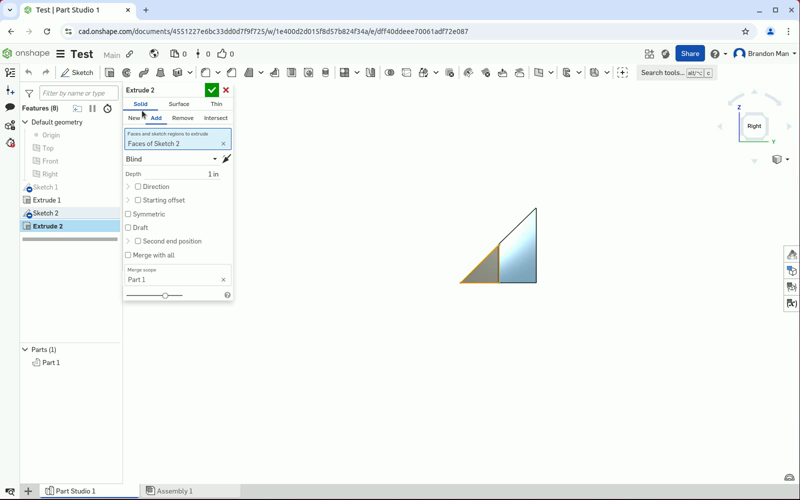
mouse_move(137, 120)
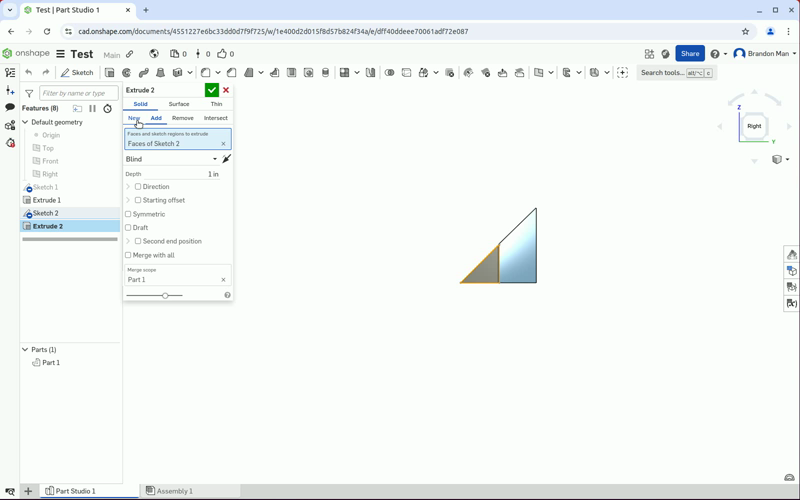
click(137, 120)
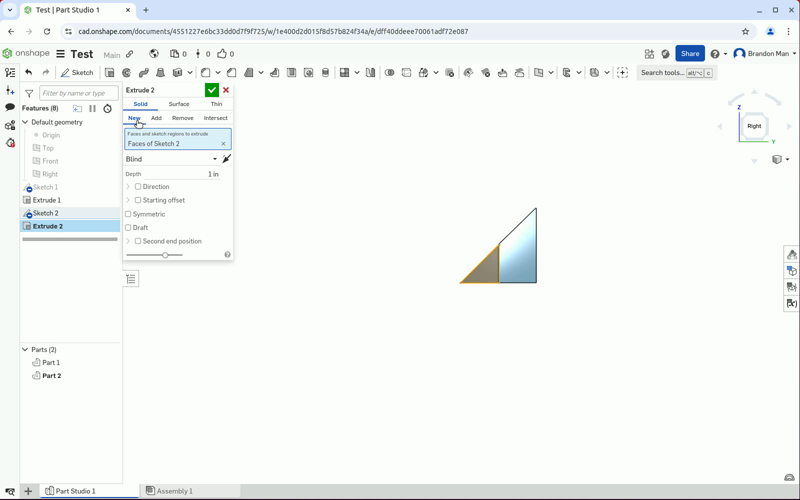
key(tab, 4)
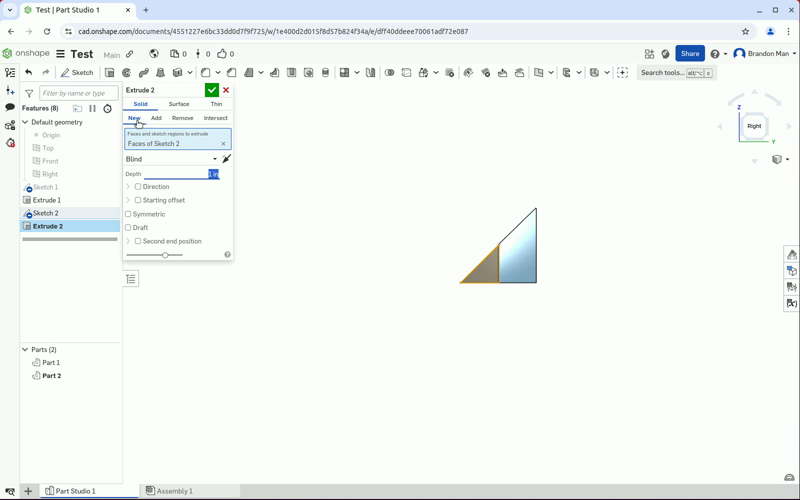
text(3.851)
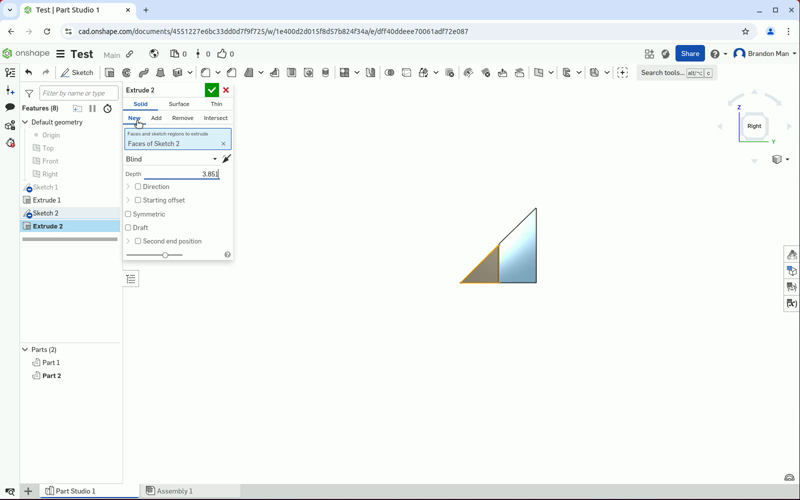
key(enter)
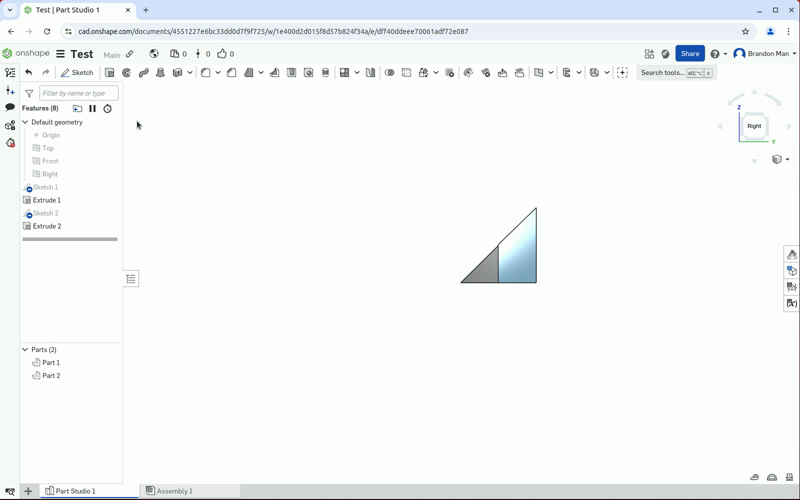
key(shift+h)
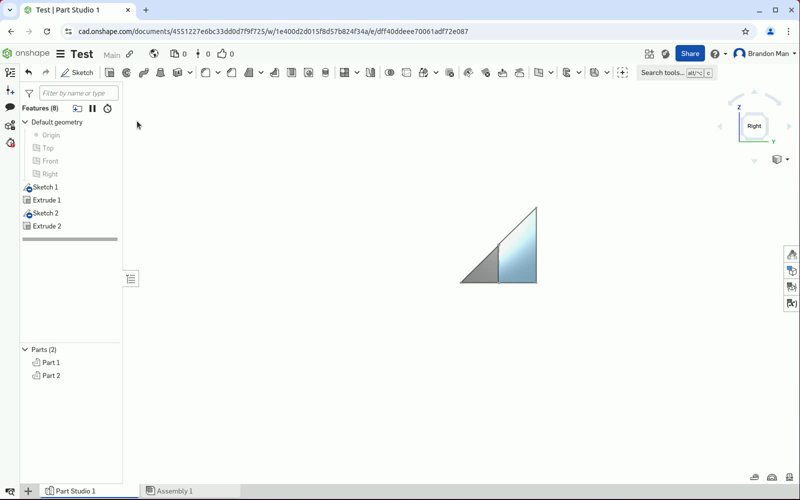
key(shift+h)
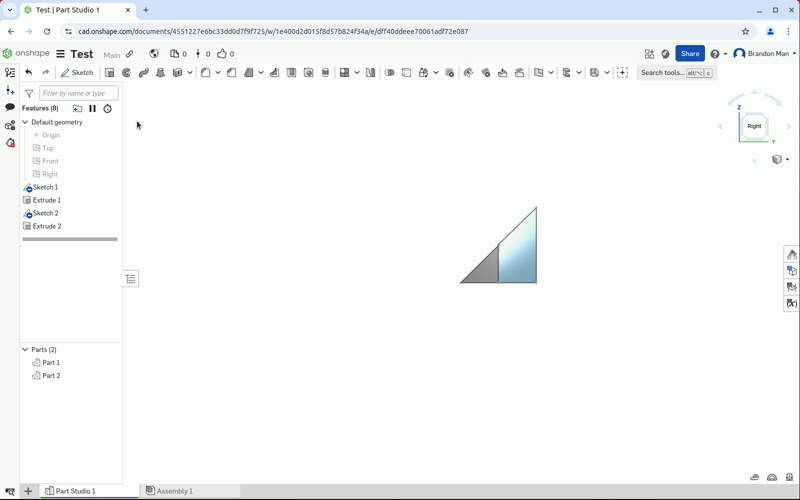
key(shift+7)
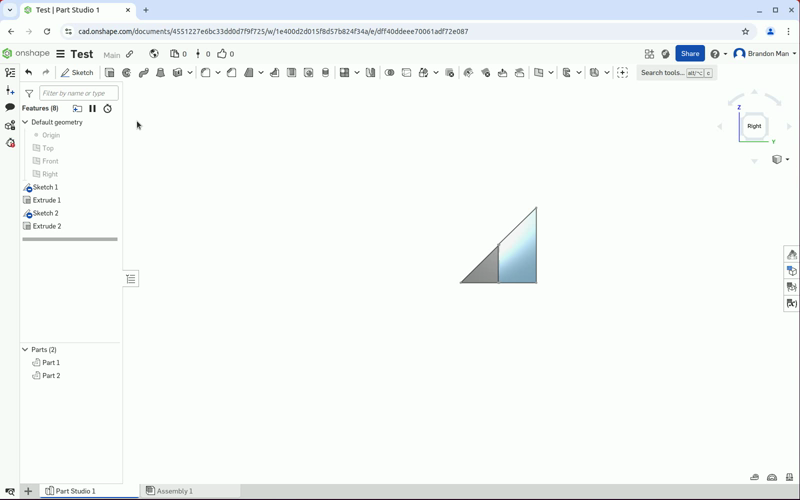
key(right, 2)
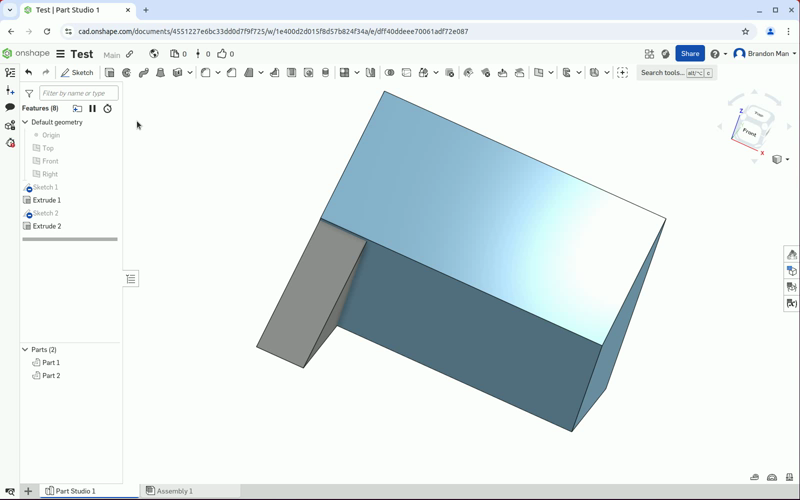
key(down, 2)
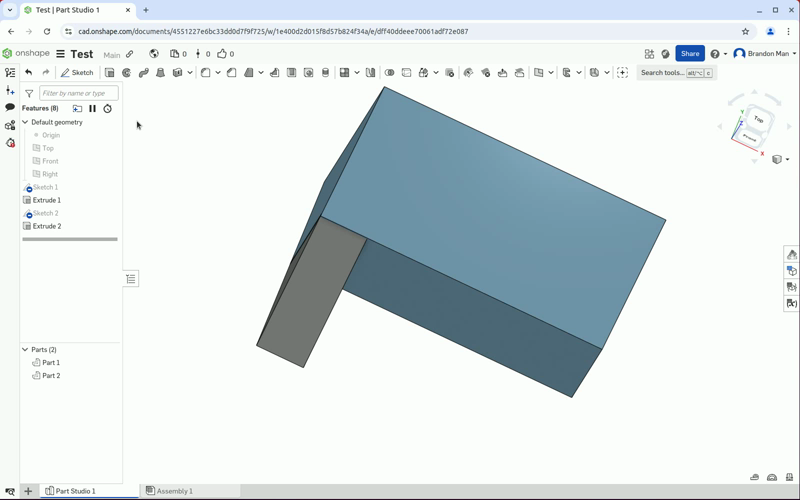
key(up, 2)
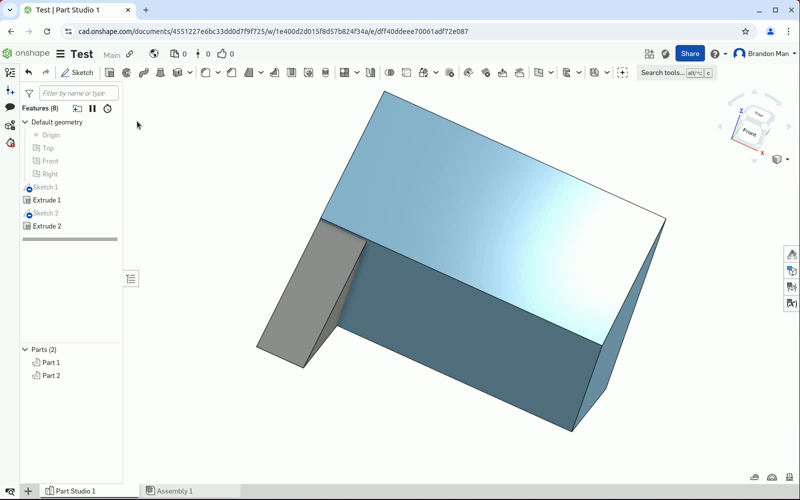
key(left, 2)
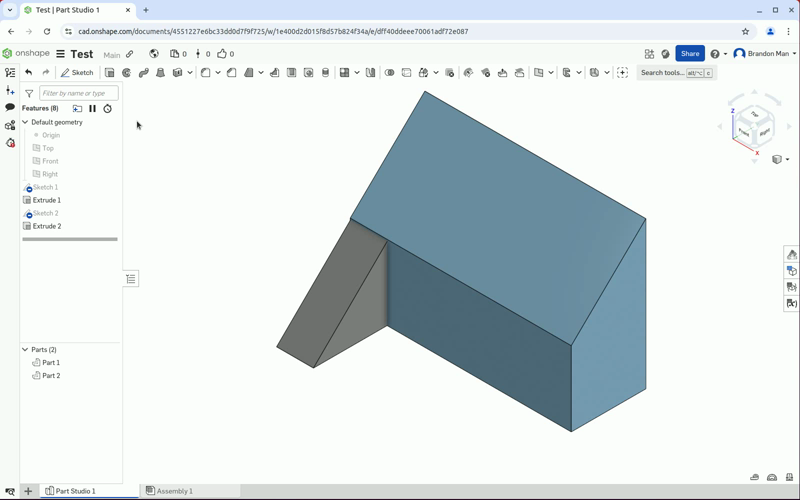
mouse_move(73, 189)
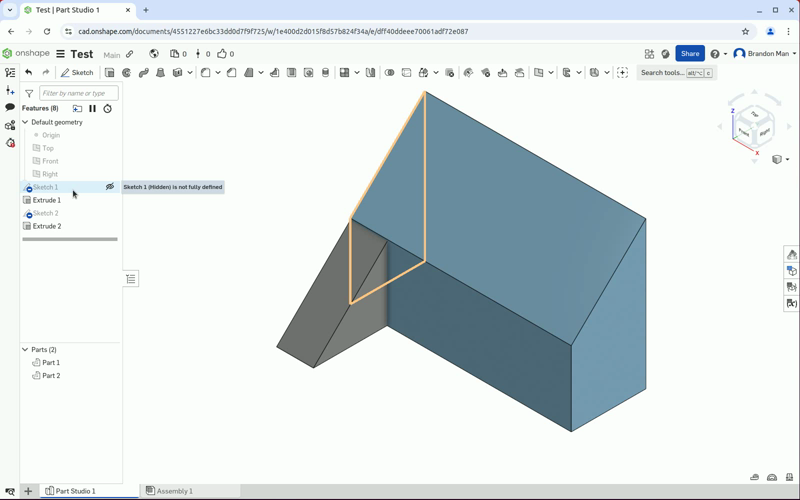
click(73, 189)